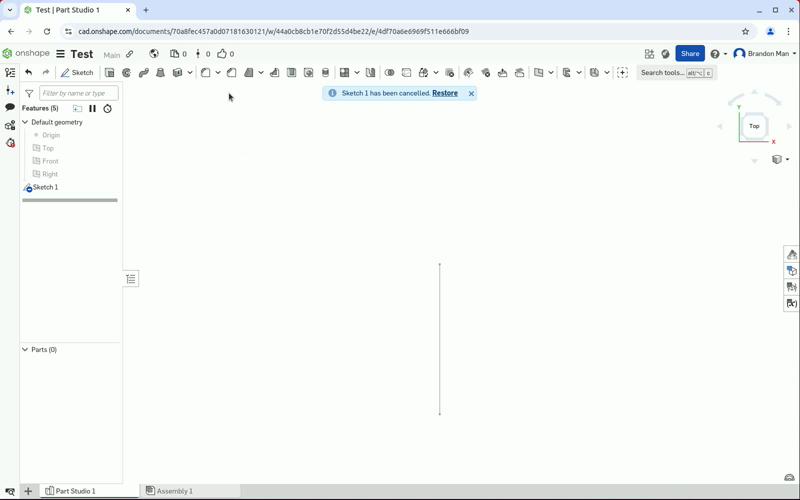
key(shift+h)
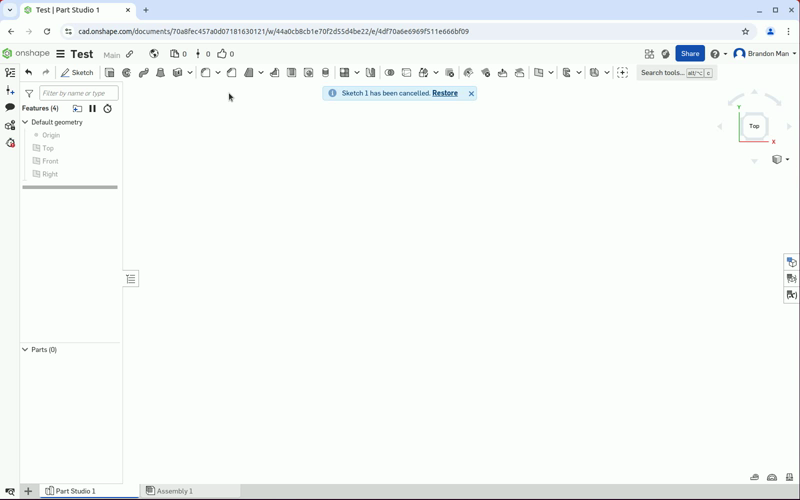
mouse_move(73, 352)
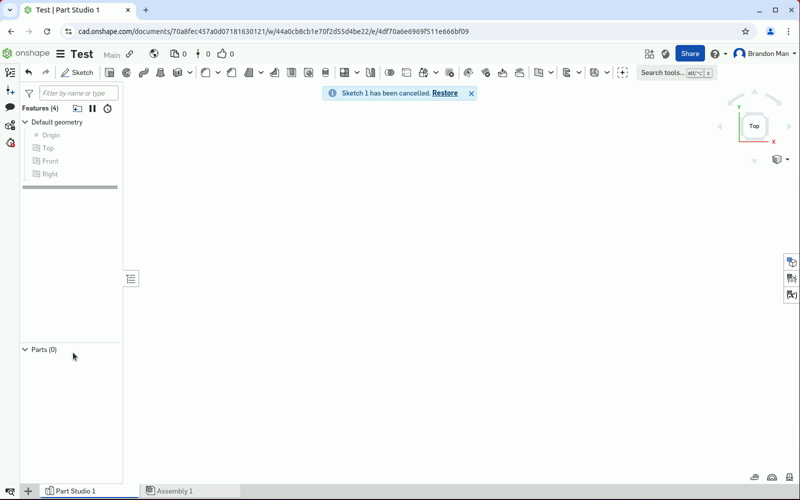
key(y)
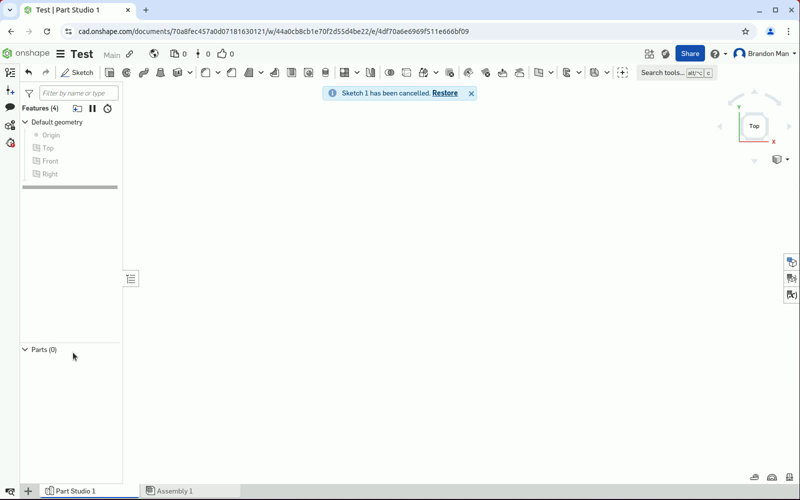
key(shift+p)
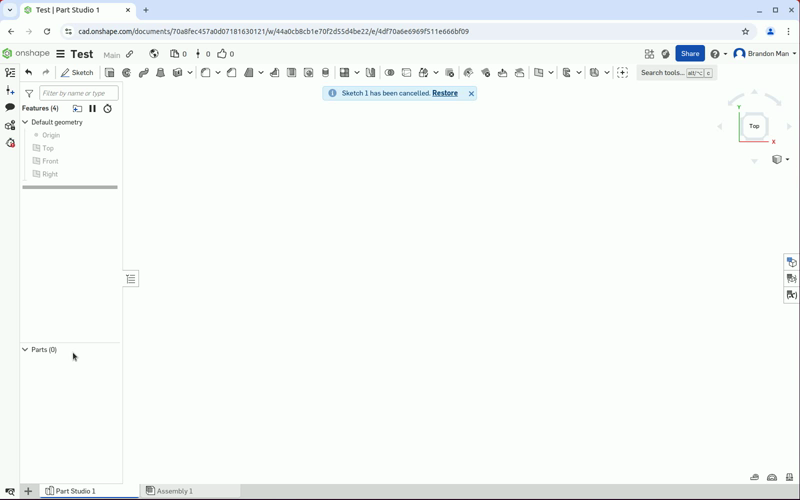
key(space)
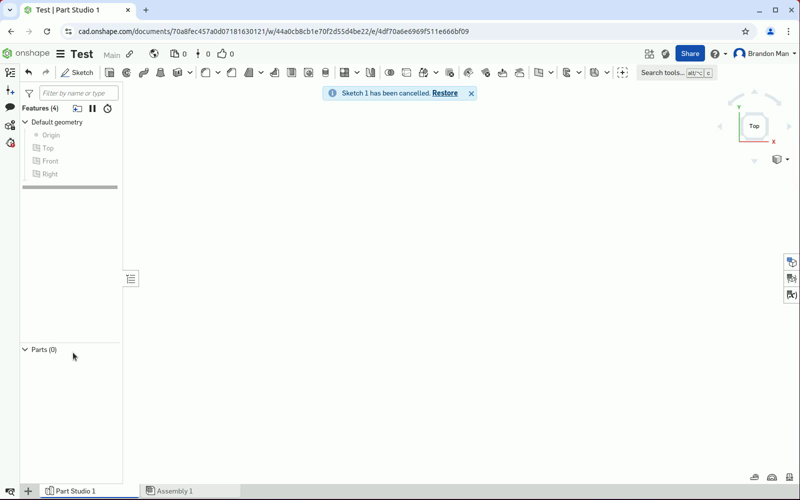
key_down(shift)
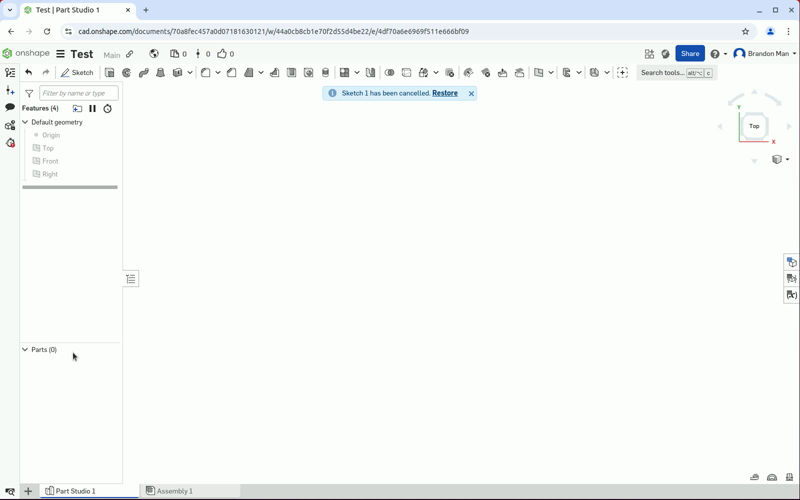
key(up)
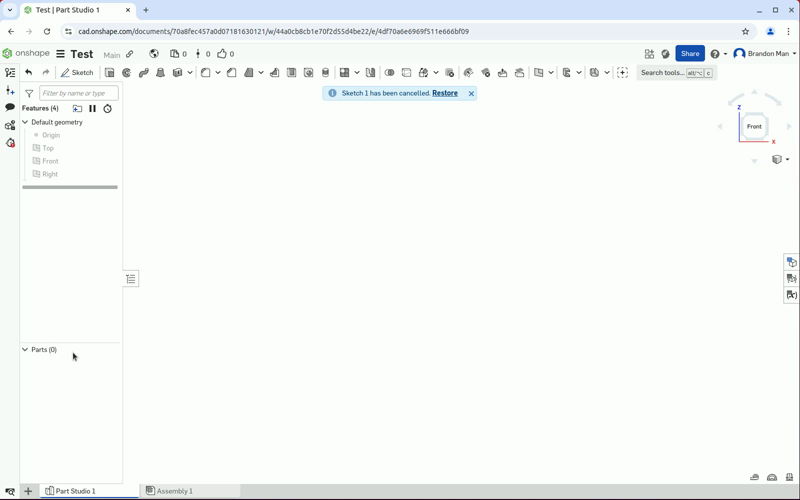
key_up(shift)
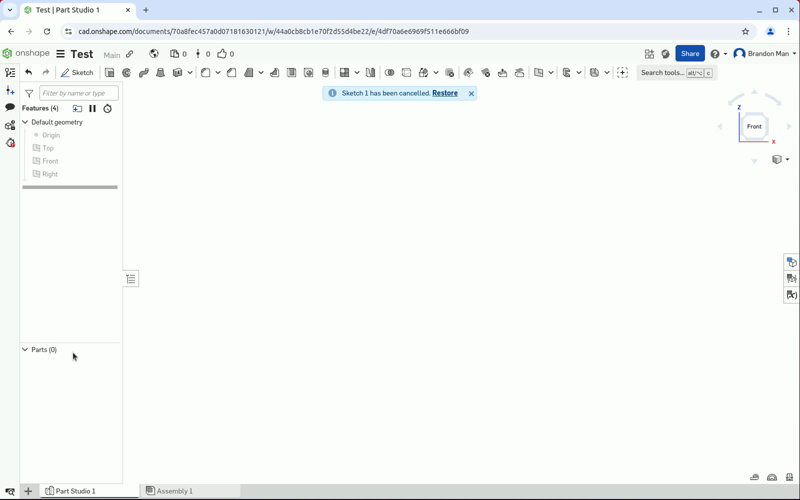
mouse_move(73, 352)
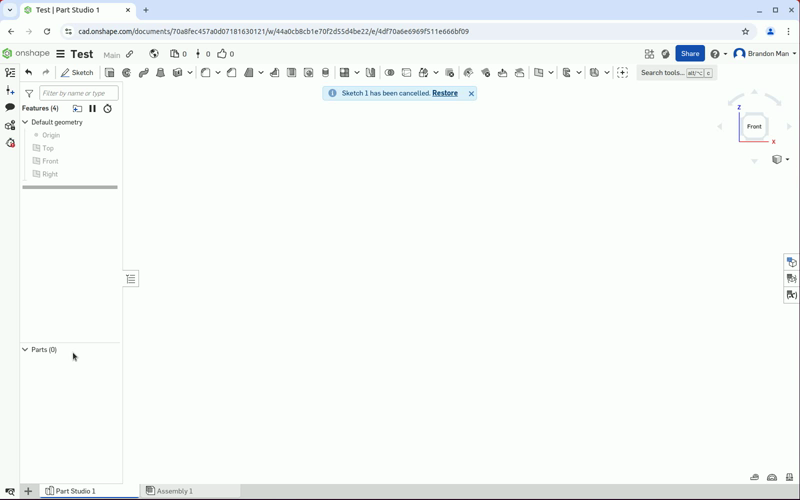
key(shift+y)
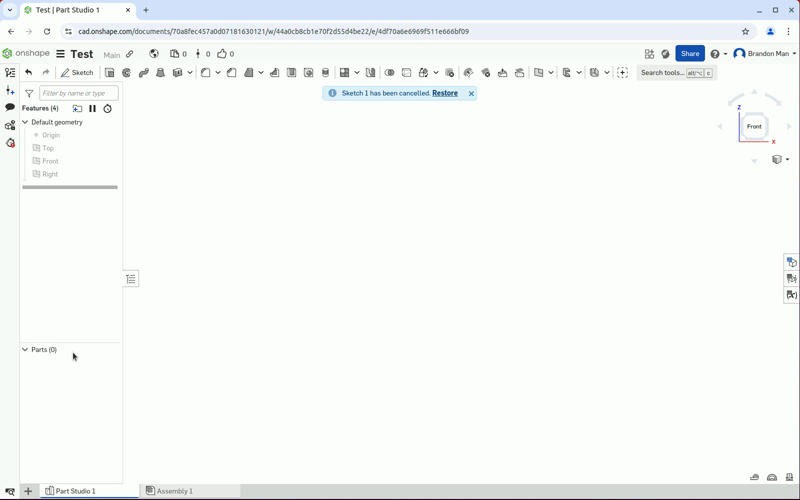
key(shift+s)
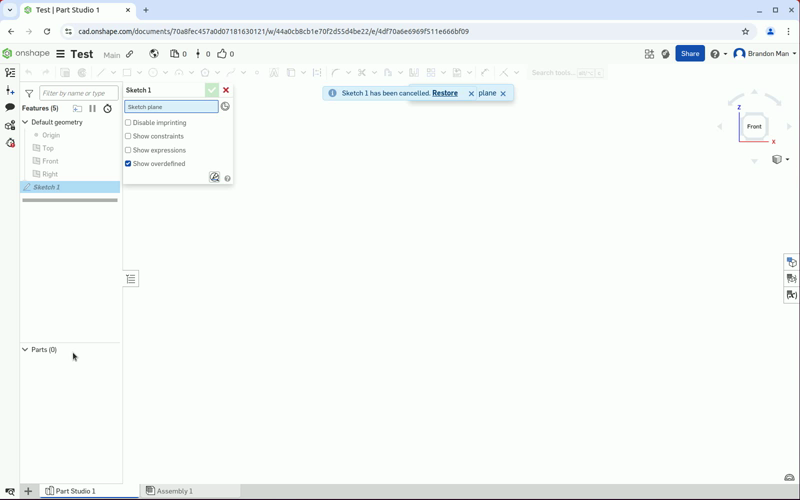
mouse_move(73, 163)
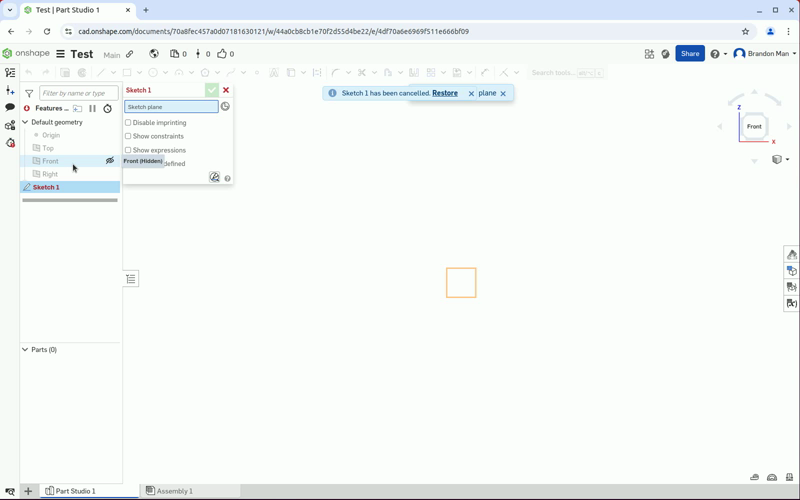
click(73, 163)
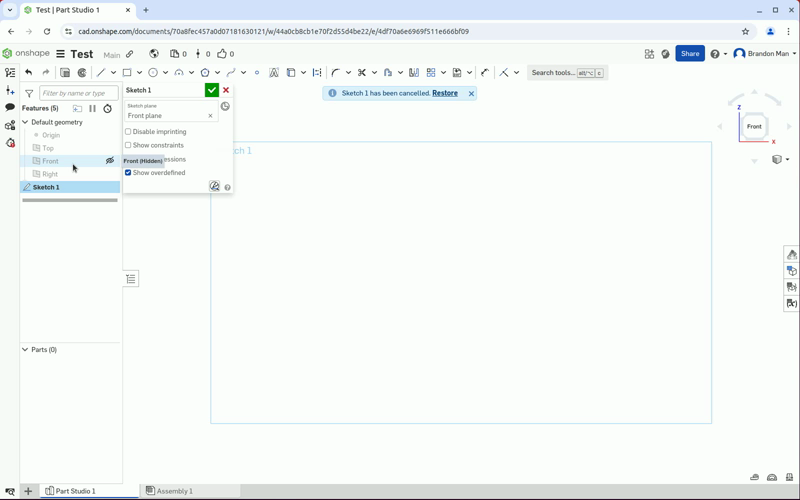
mouse_move(73, 352)
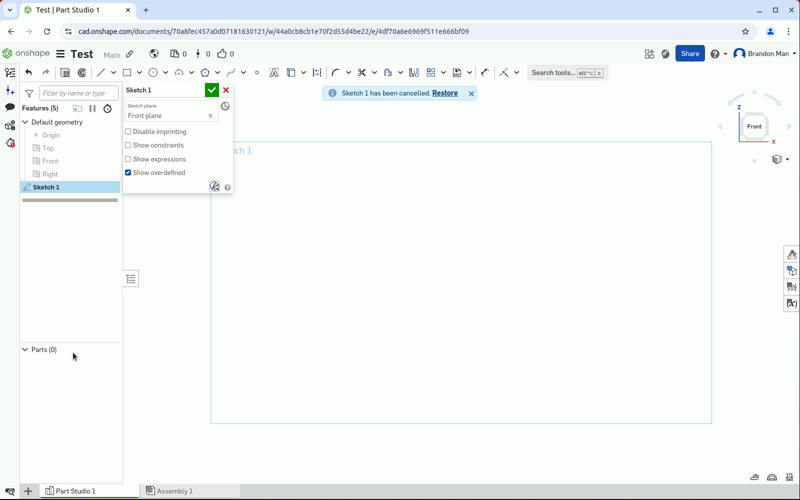
key(y)
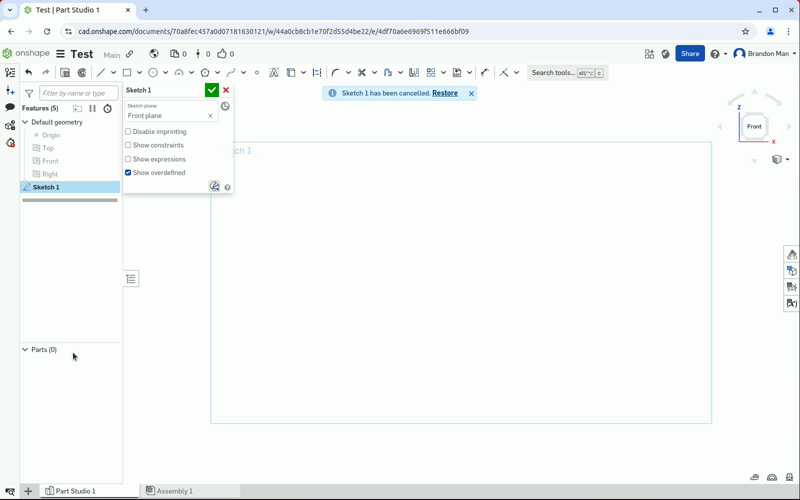
key(l)
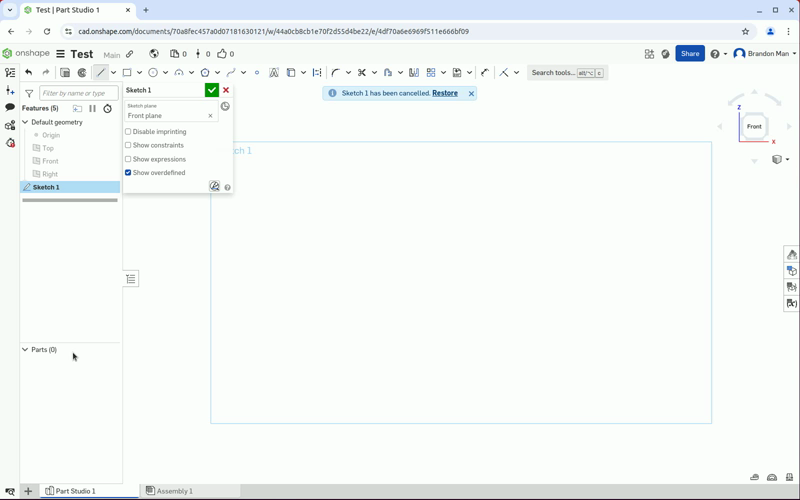
key_down(shift)
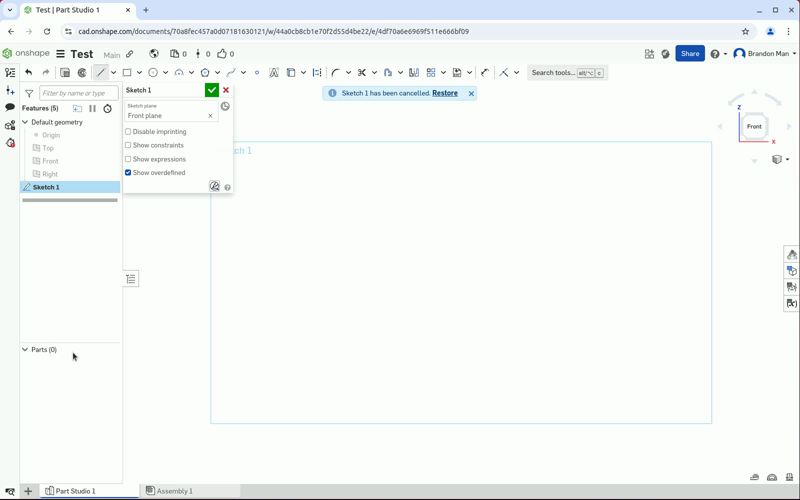
mouse_move(348, 282)
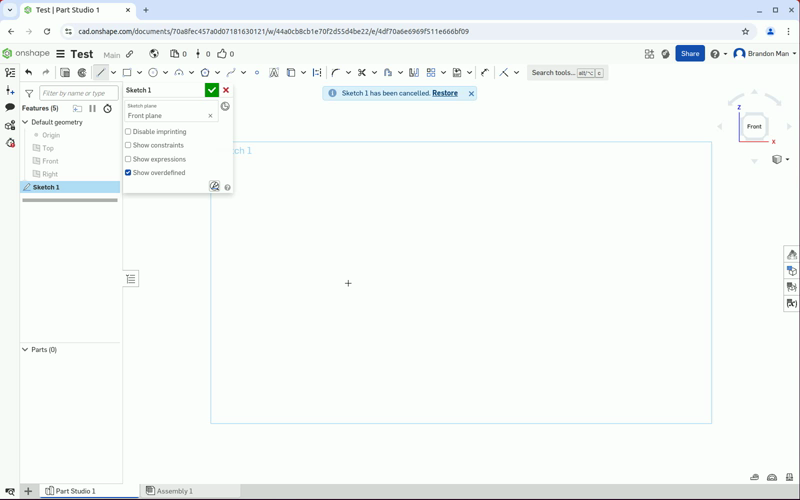
click(348, 282)
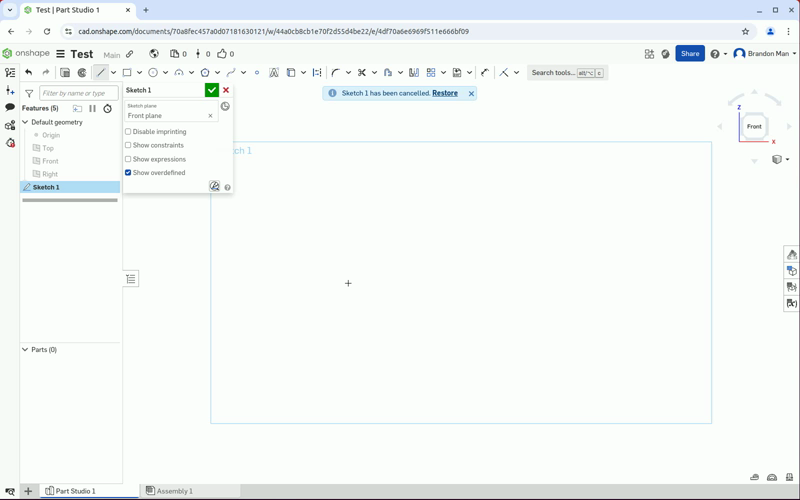
key_up(shift)
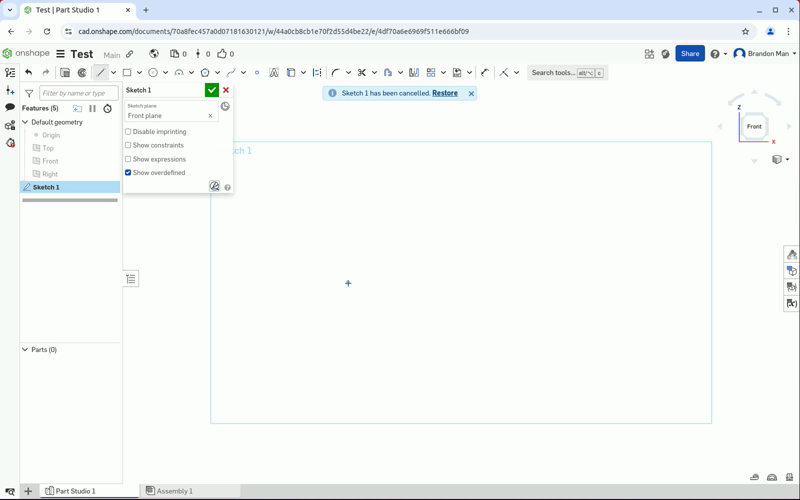
key_down(shift)
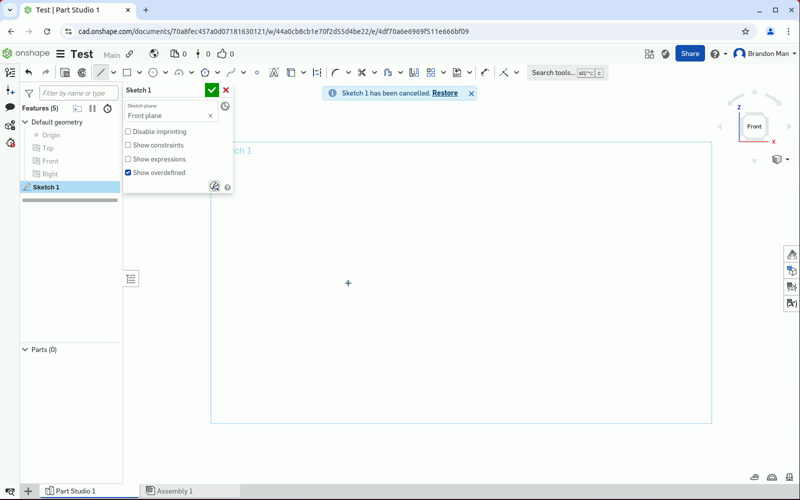
mouse_move(460, 282)
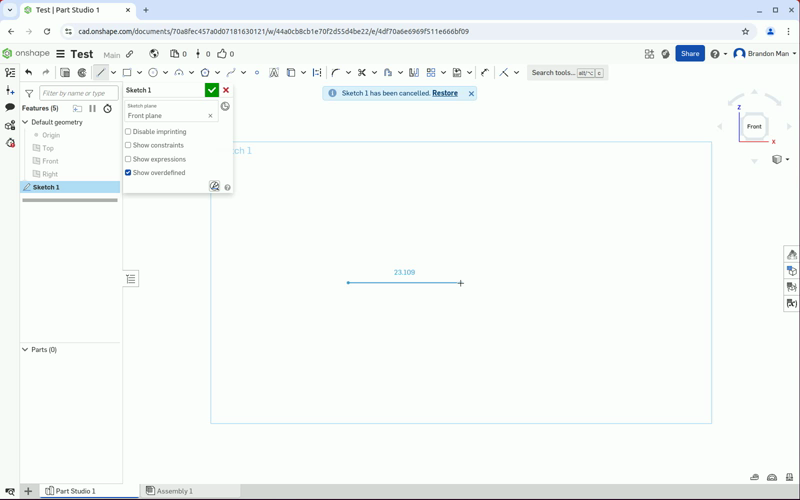
click(460, 282)
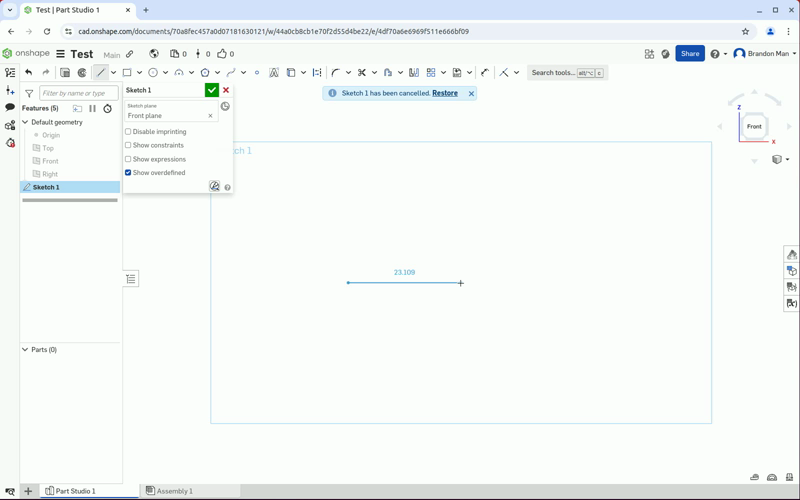
key_up(shift)
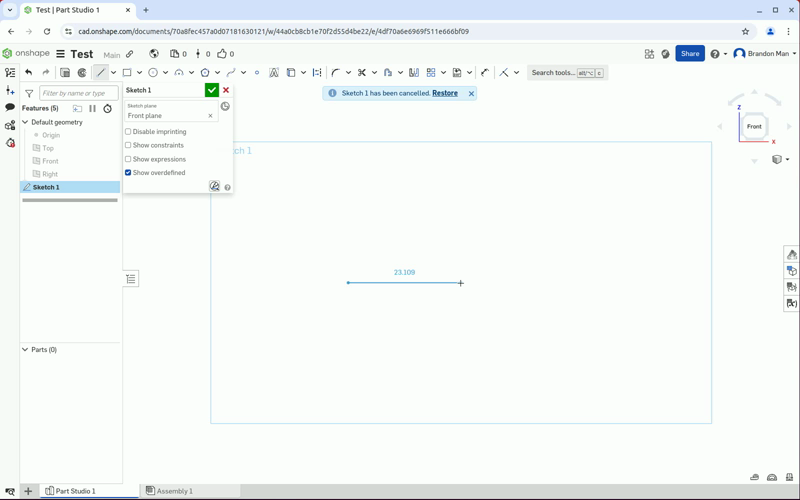
key_down(shift)
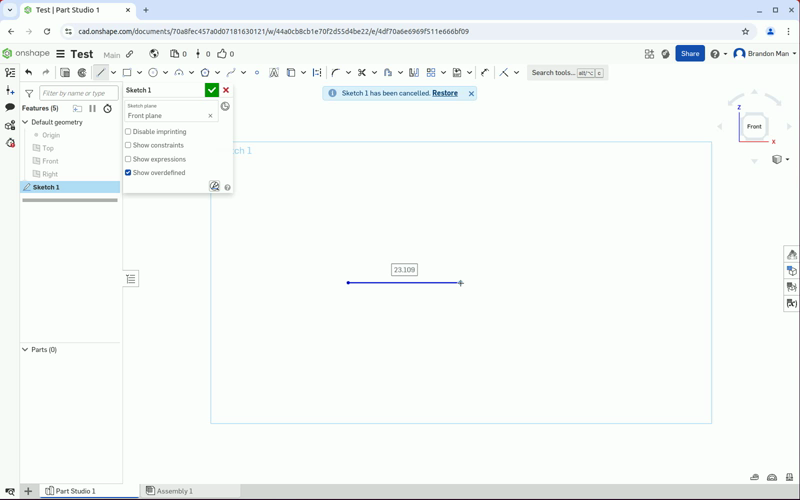
mouse_move(490, 282)
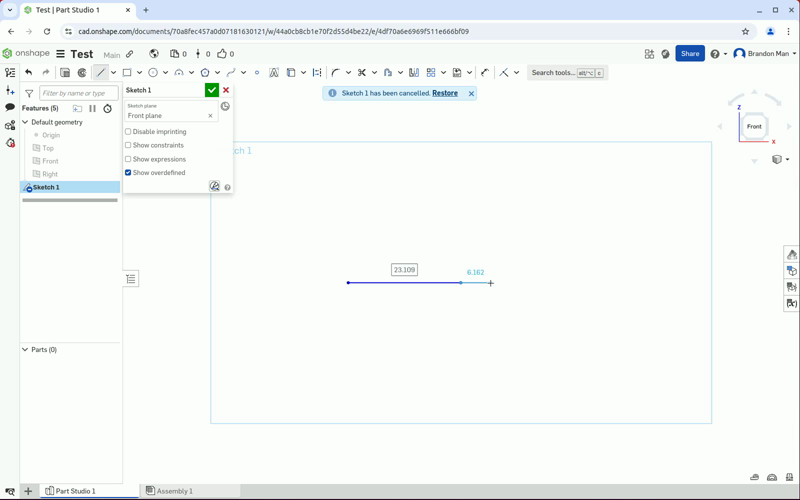
mouse_move(460, 256)
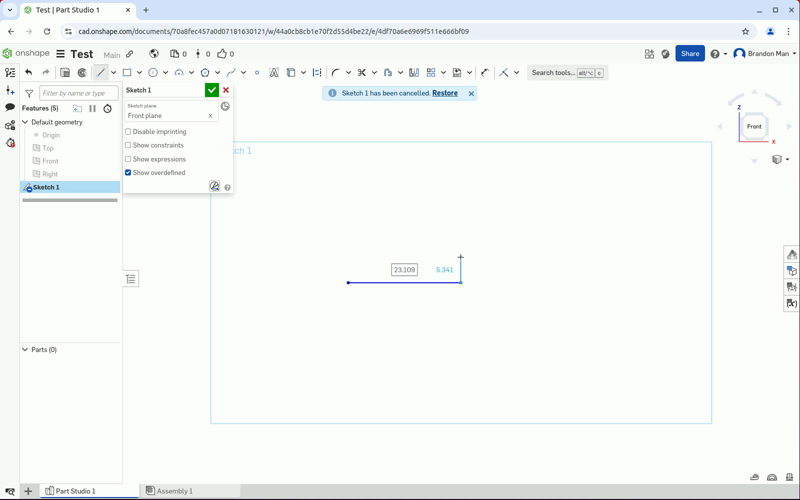
click(460, 256)
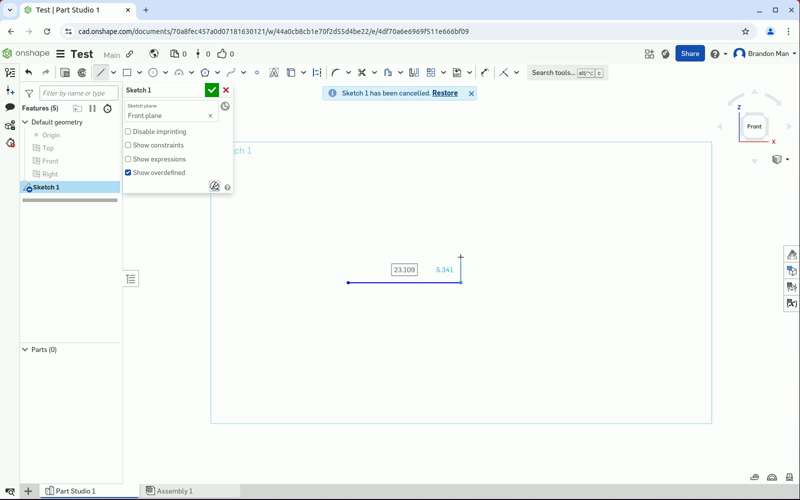
key_up(shift)
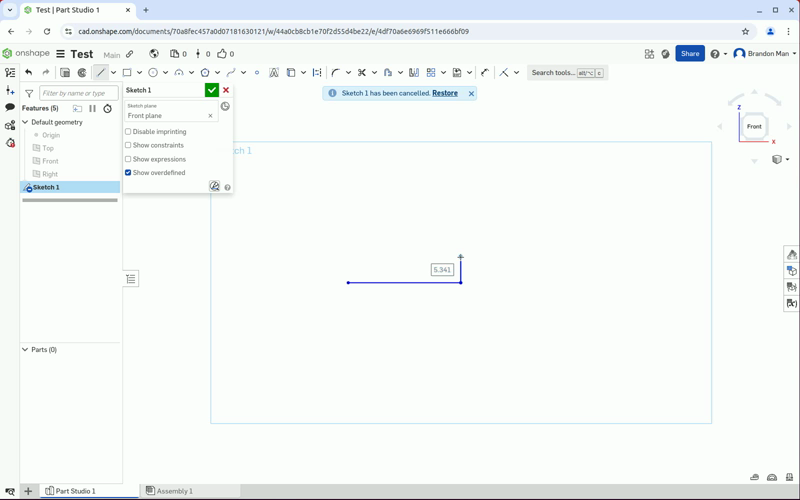
key_down(shift)
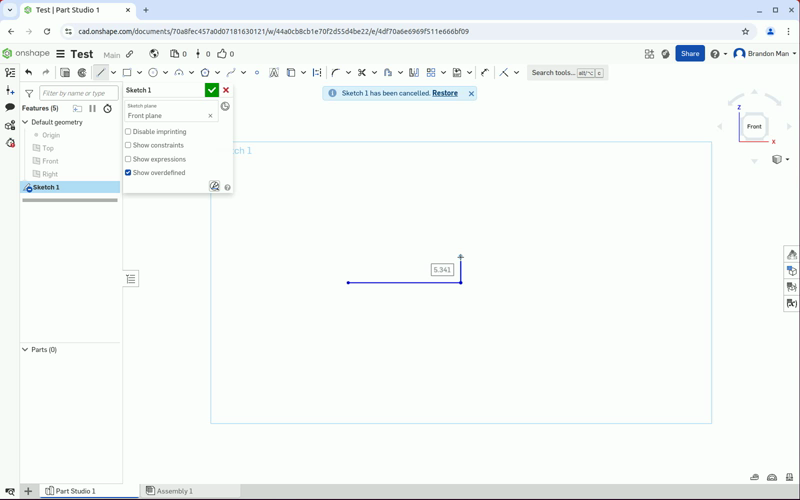
mouse_move(348, 275)
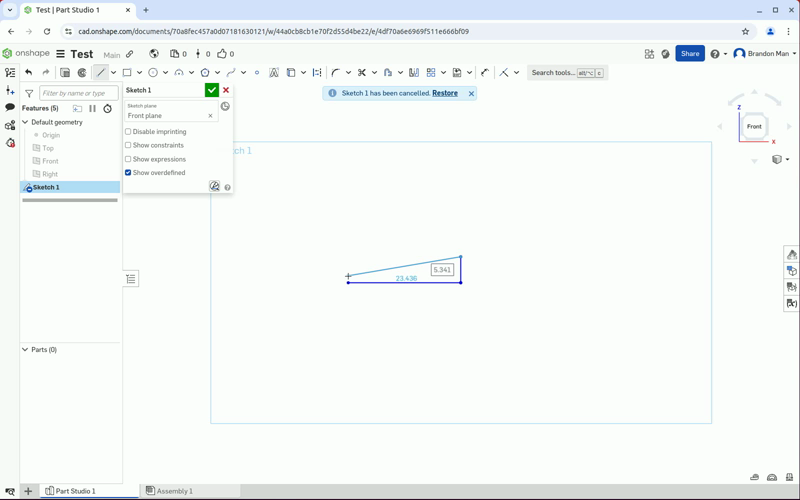
click(348, 275)
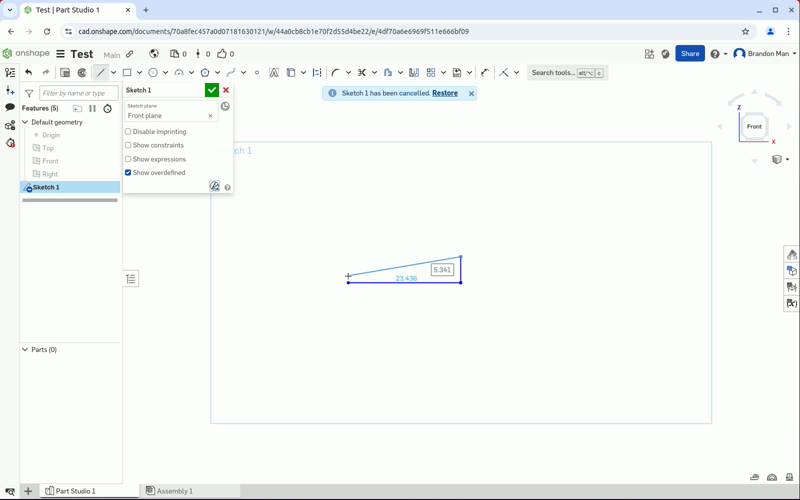
key_up(shift)
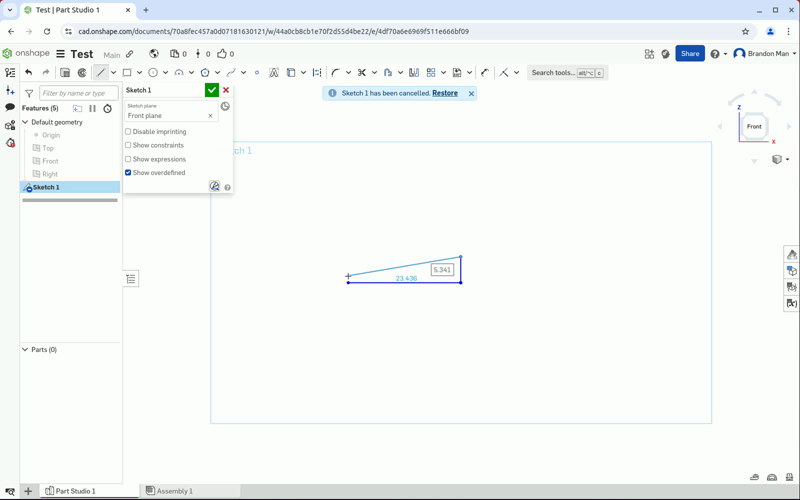
mouse_move(378, 275)
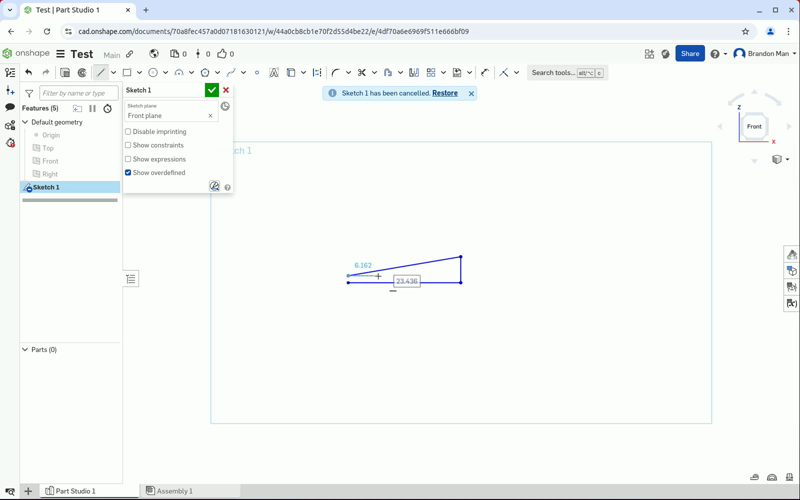
key_down(shift)
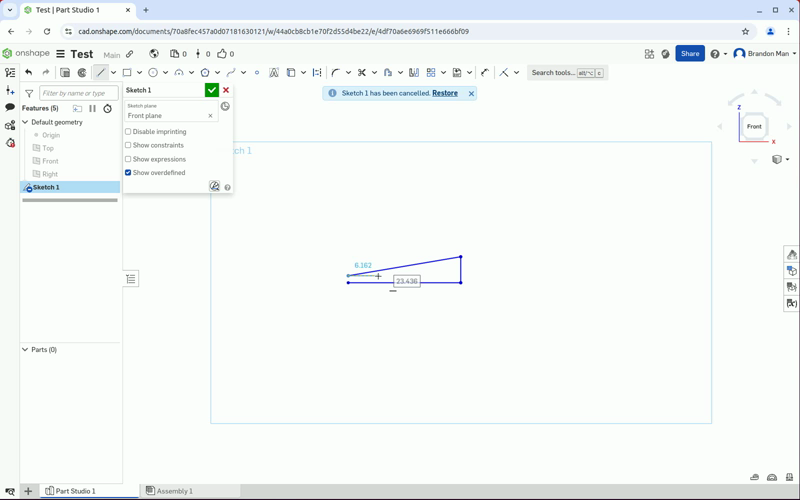
mouse_move(348, 282)
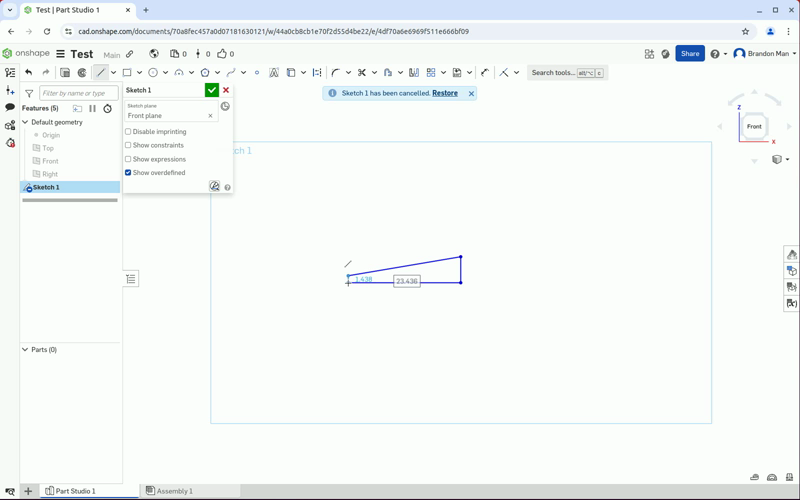
scroll(6)
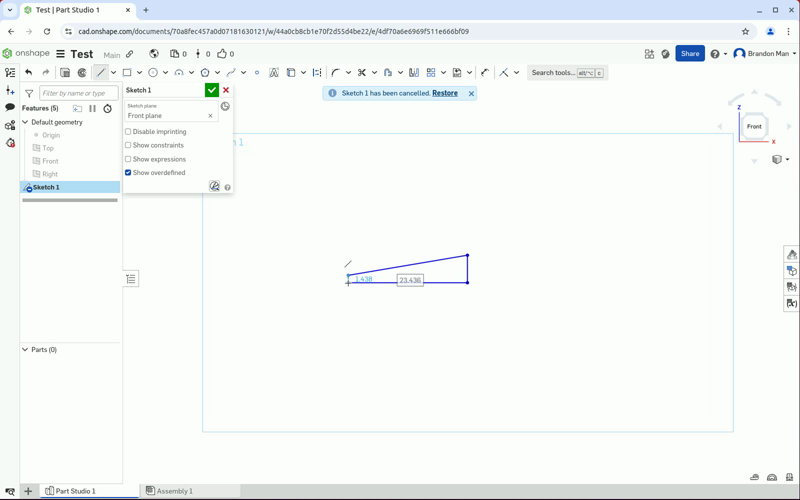
scroll(6)
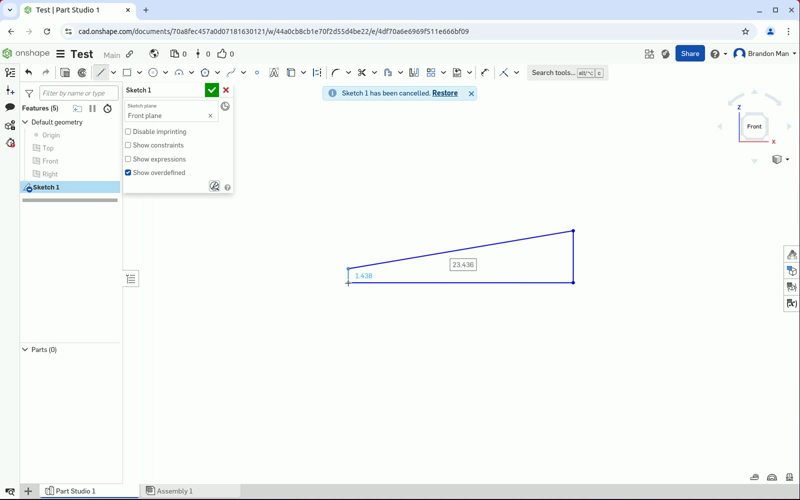
scroll(6)
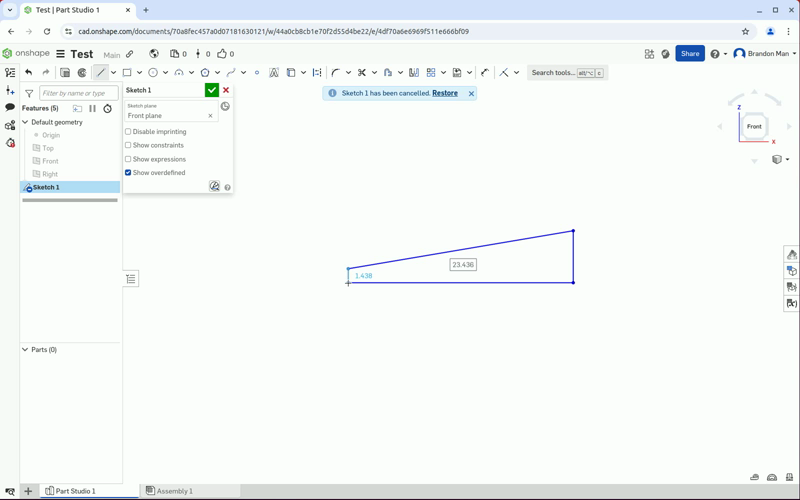
scroll(6)
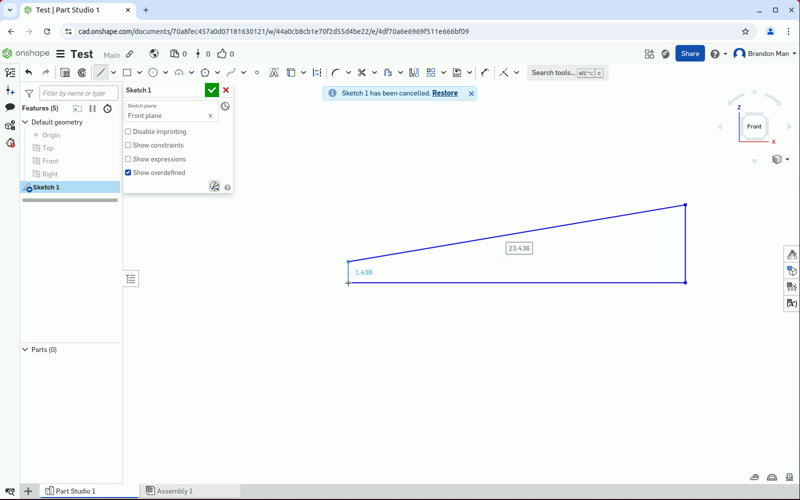
scroll(6)
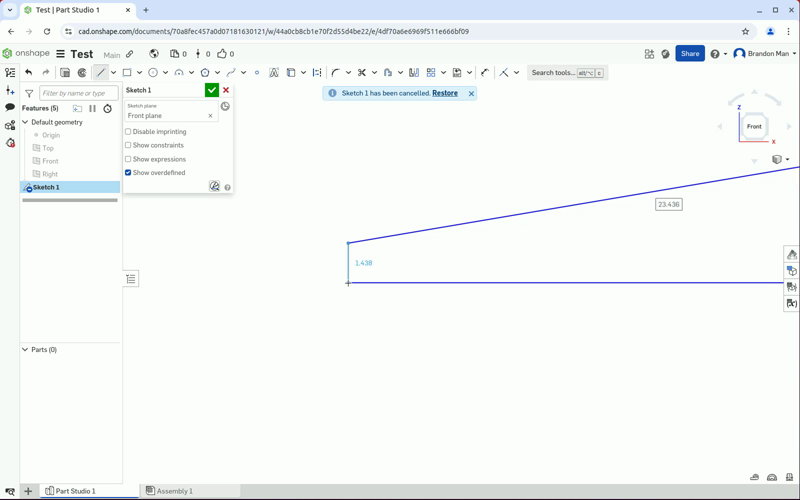
scroll(6)
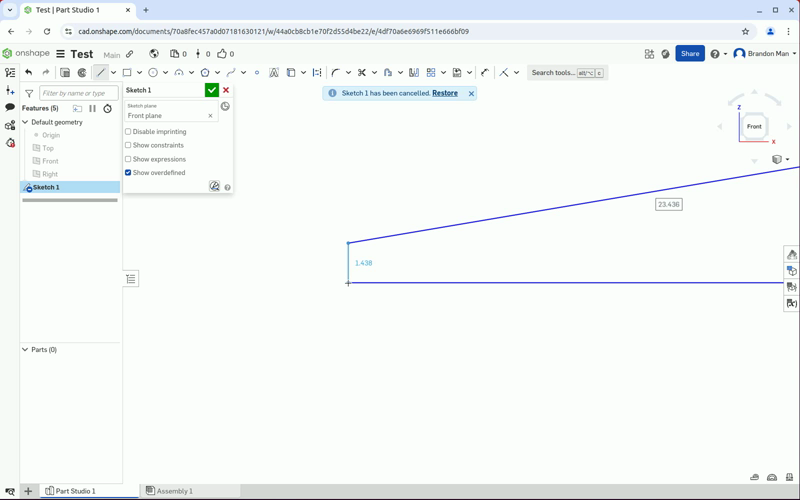
scroll(6)
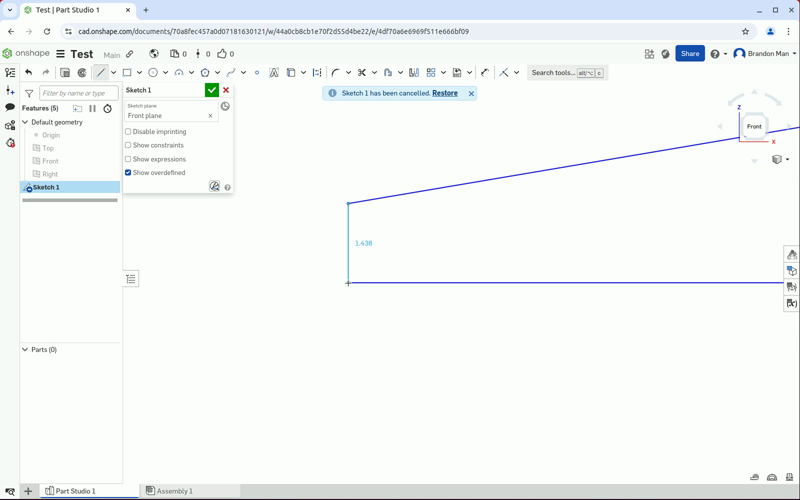
key_up(shift)
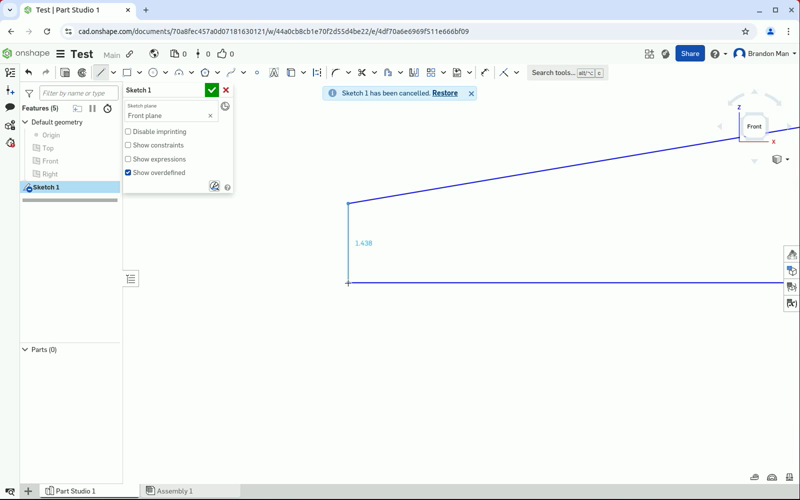
click(348, 282)
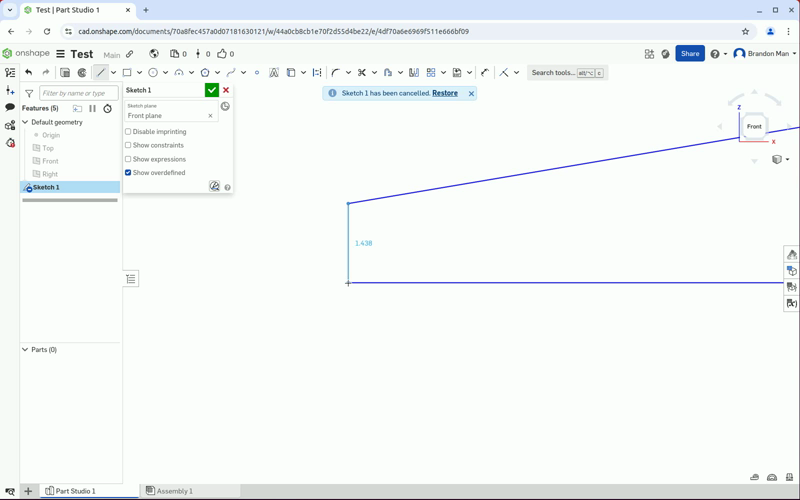
scroll(-6)
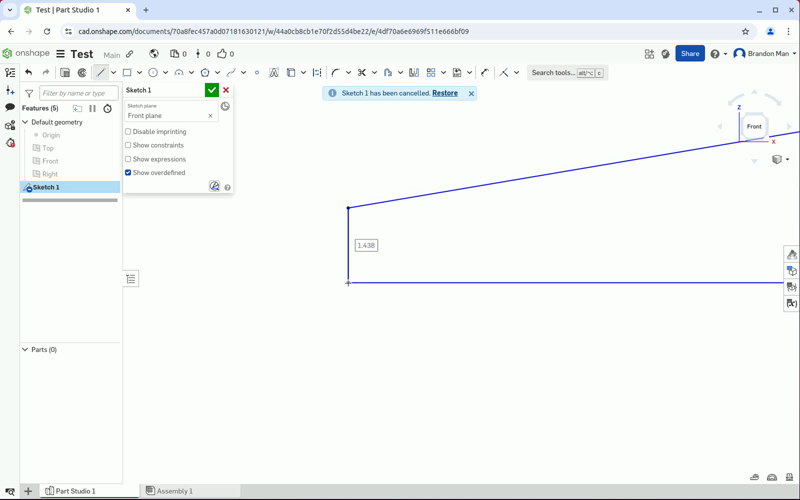
scroll(-6)
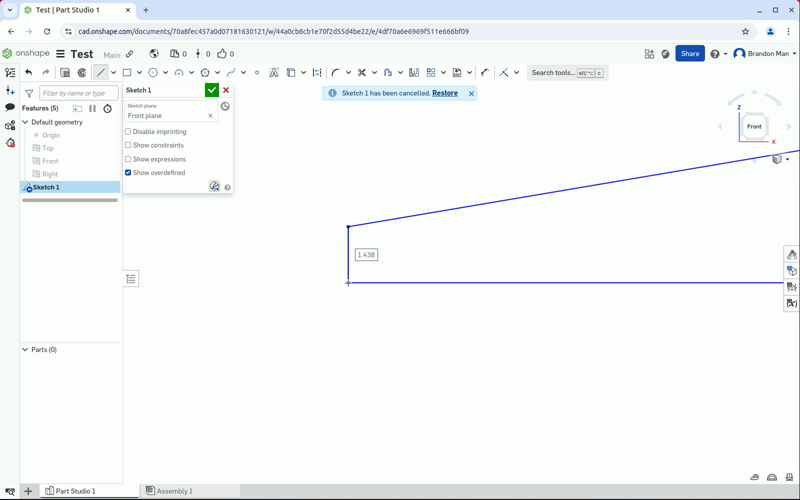
scroll(-6)
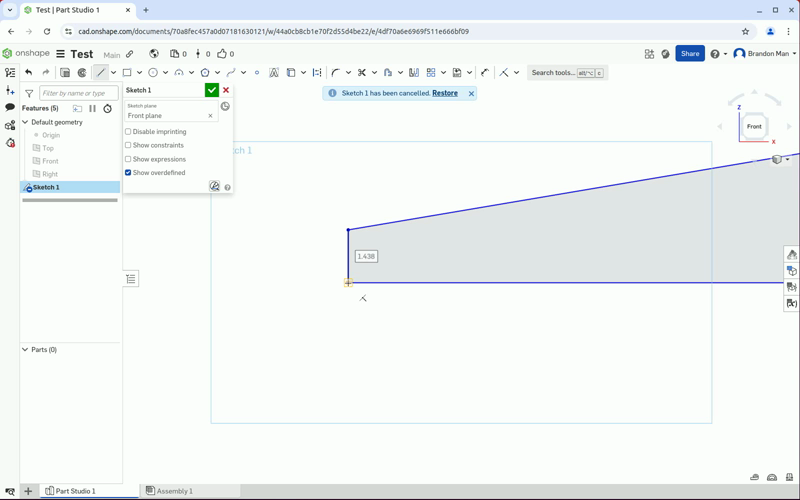
scroll(-6)
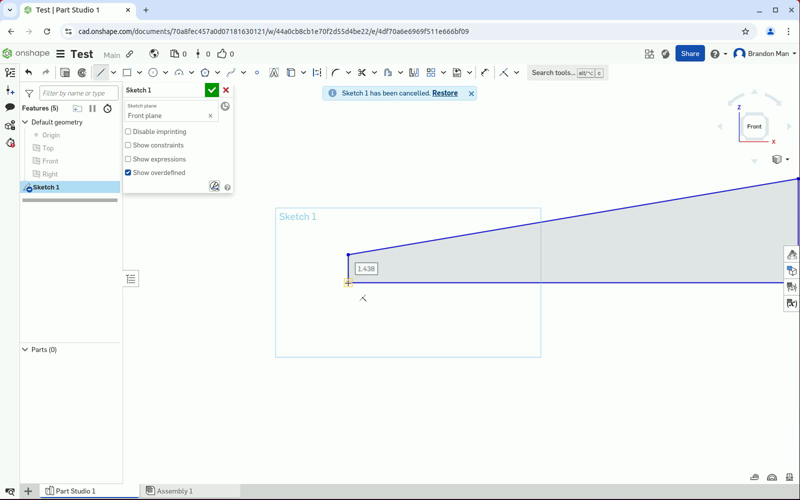
scroll(-6)
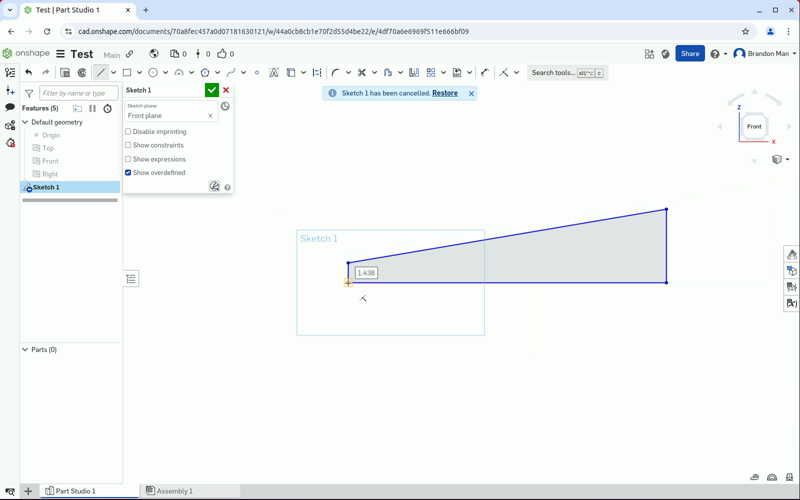
scroll(-6)
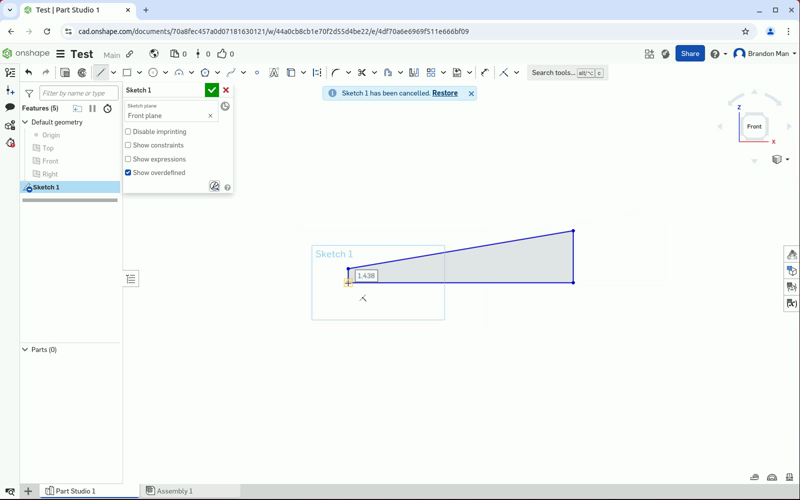
scroll(-6)
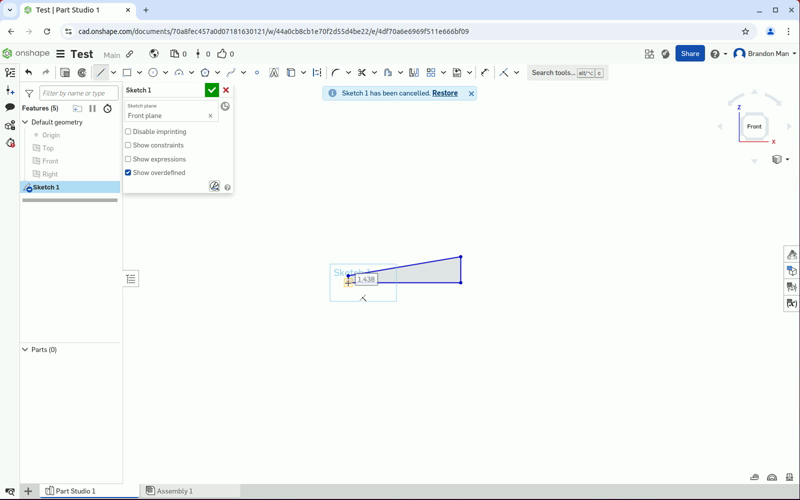
key(esc)
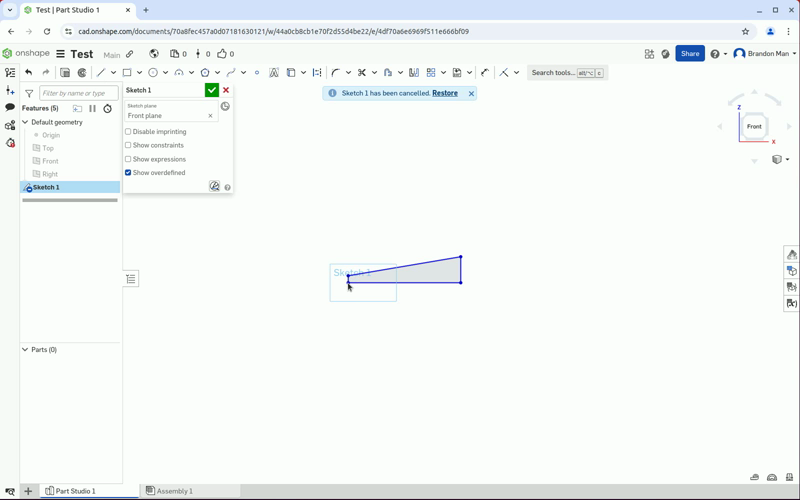
mouse_move(436, 264)
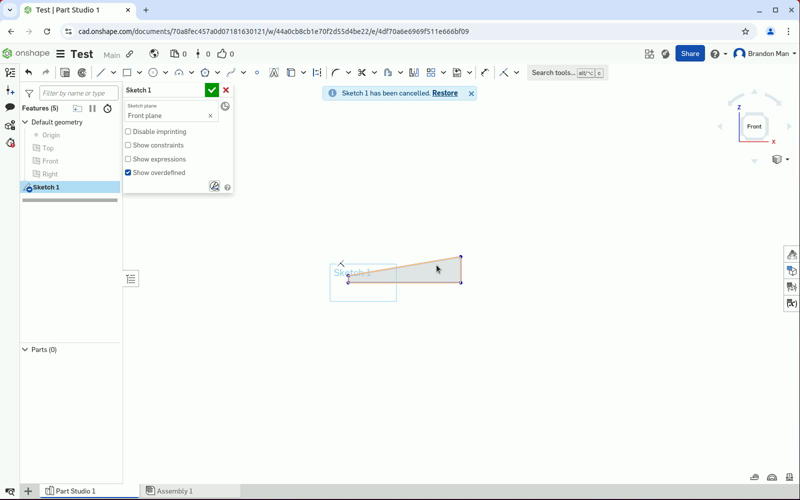
click(436, 264)
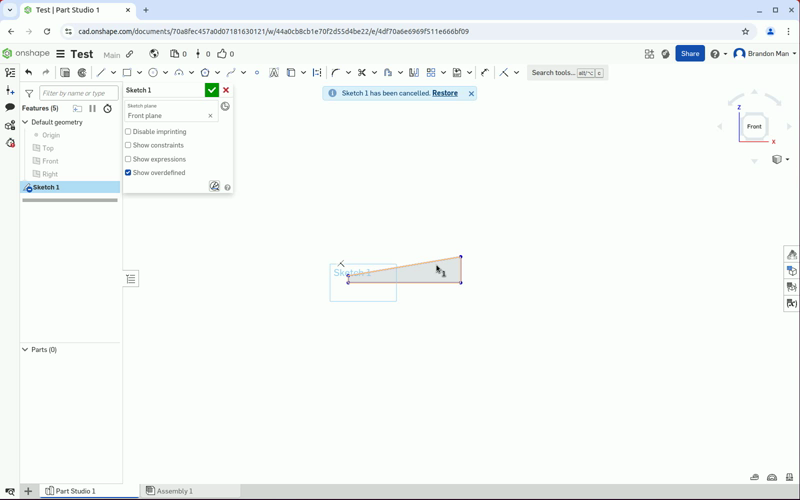
mouse_move(73, 352)
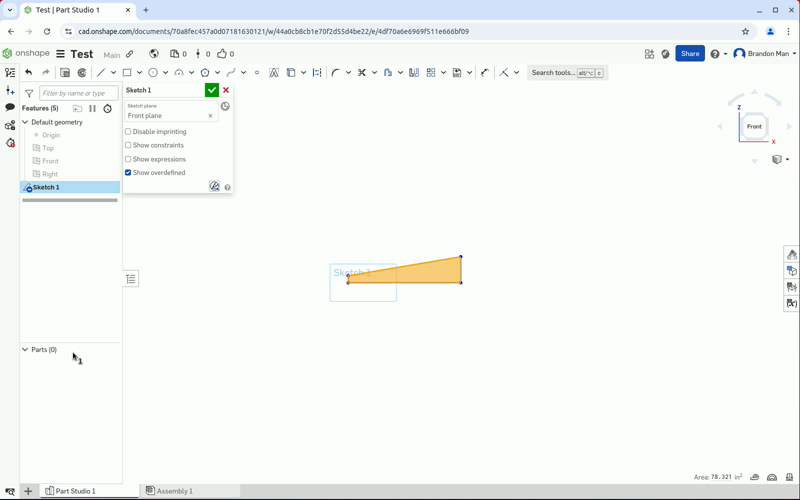
key(shift+y)
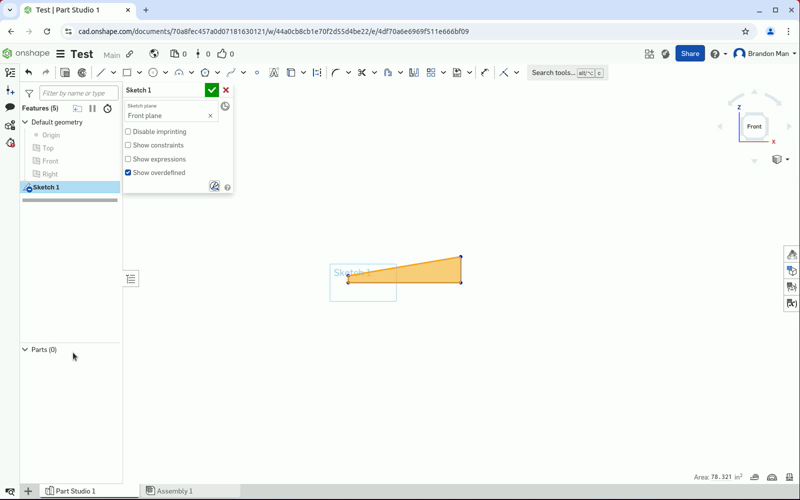
key(shift+e)
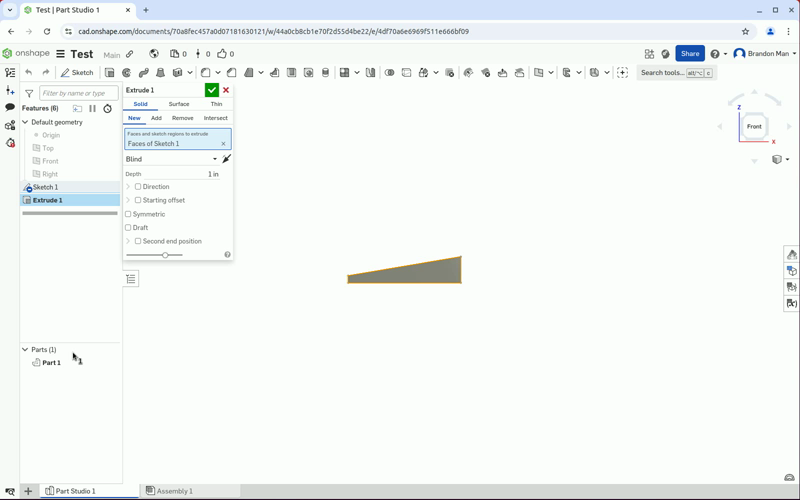
mouse_move(143, 106)
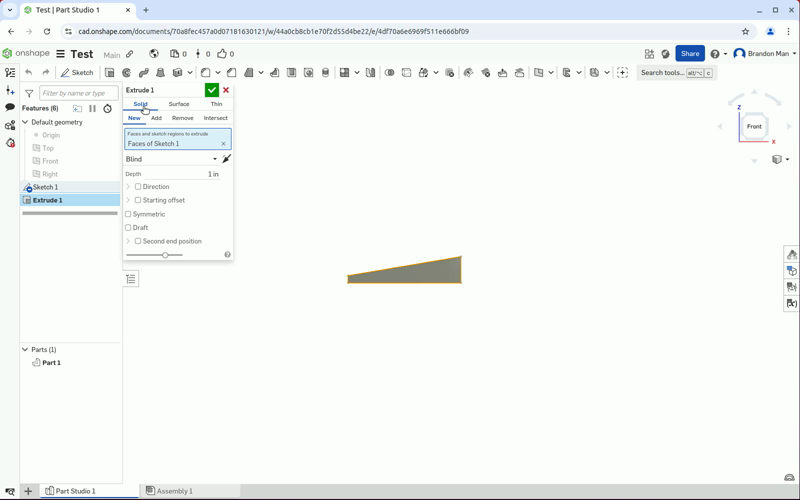
click(143, 106)
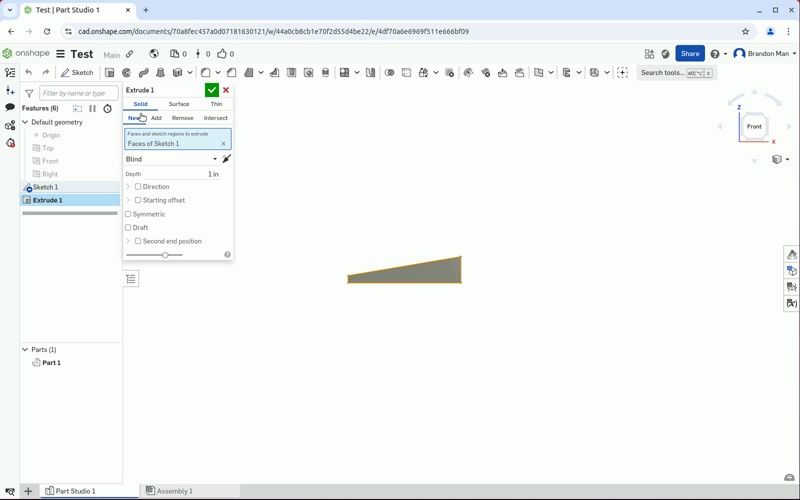
mouse_move(137, 120)
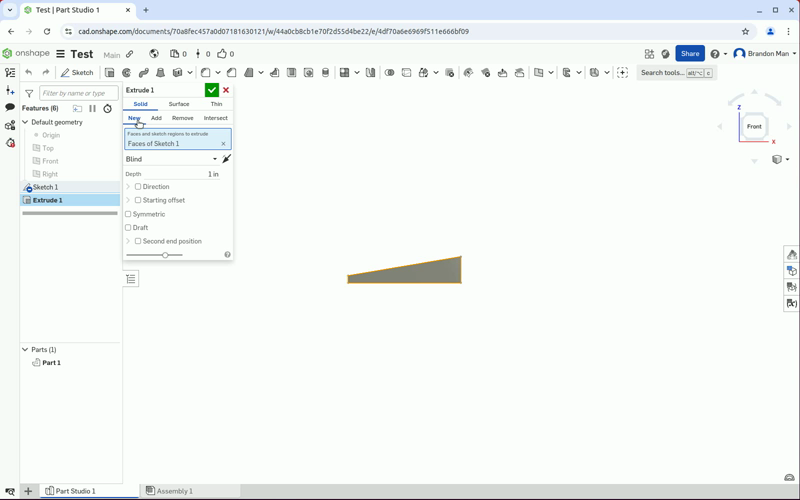
click(137, 120)
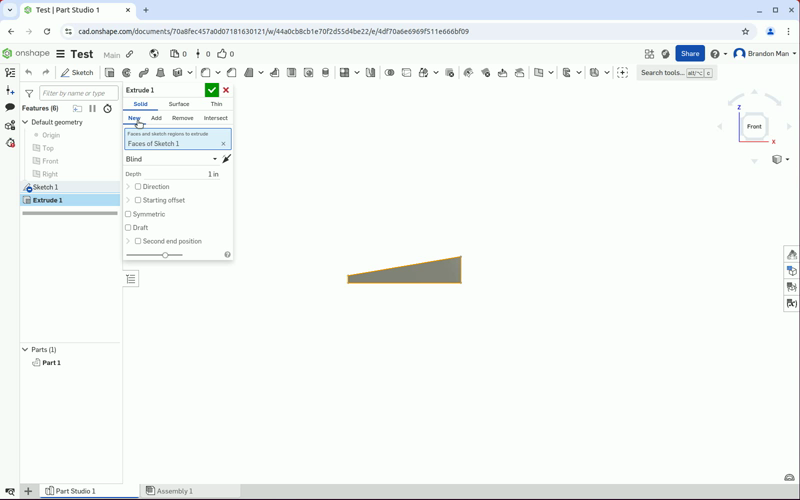
key(tab, 4)
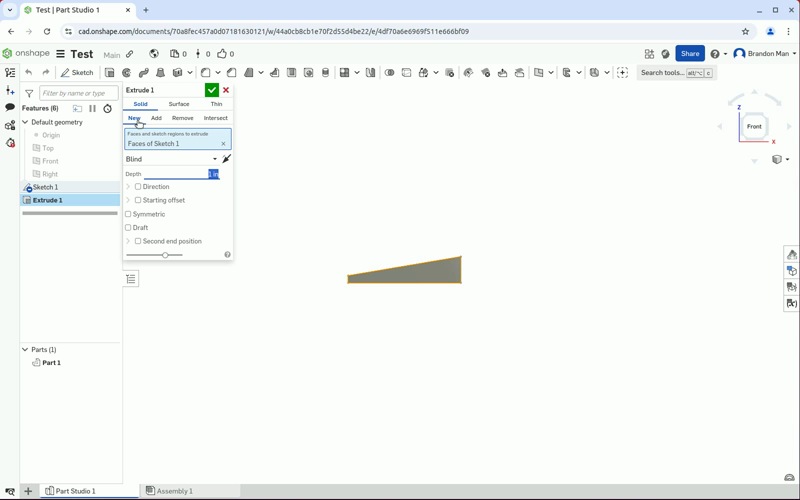
text(2.888)
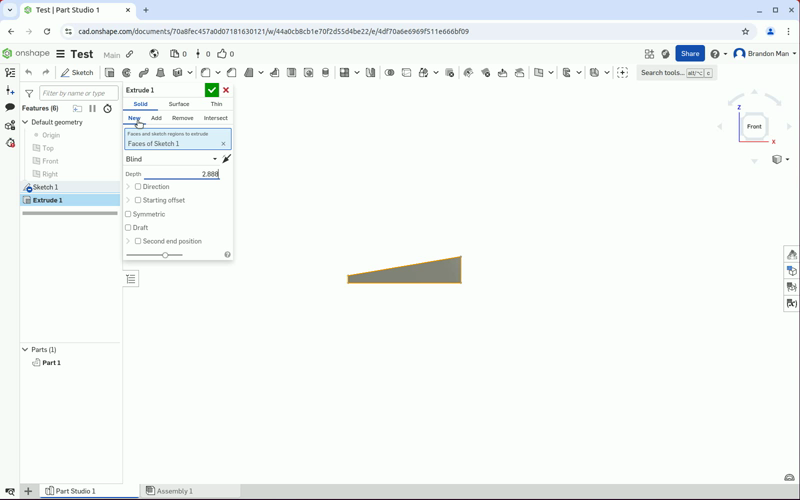
key(tab, 3)
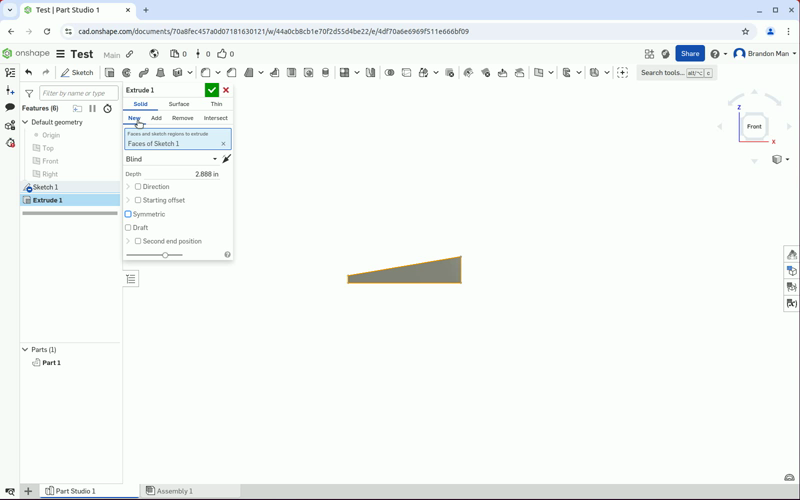
key(space)
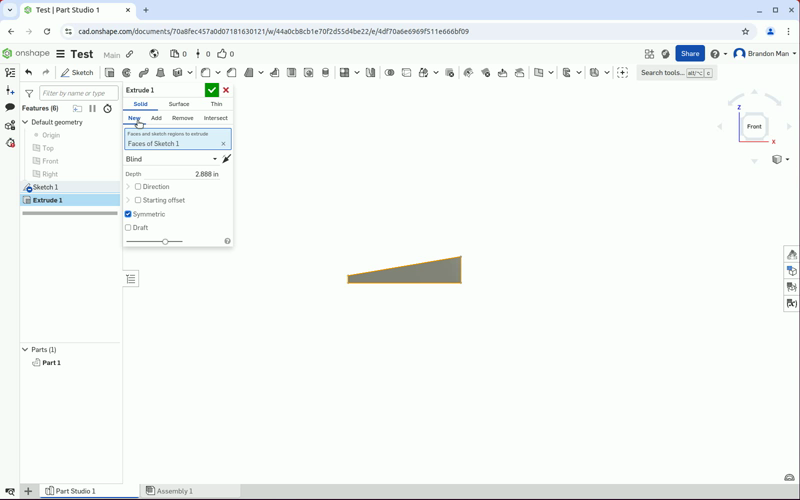
key(enter)
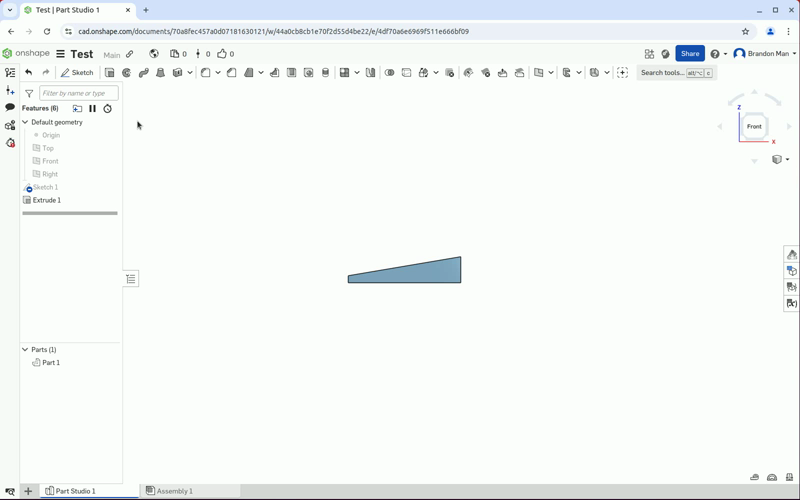
key(shift+h)
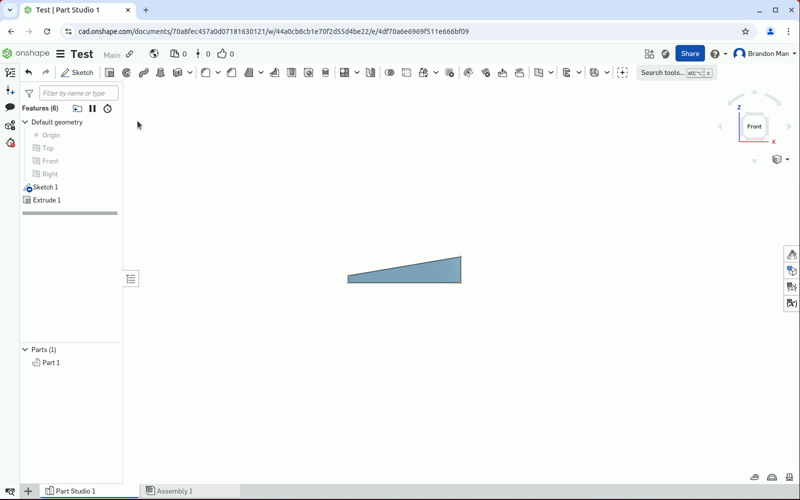
key(shift+h)
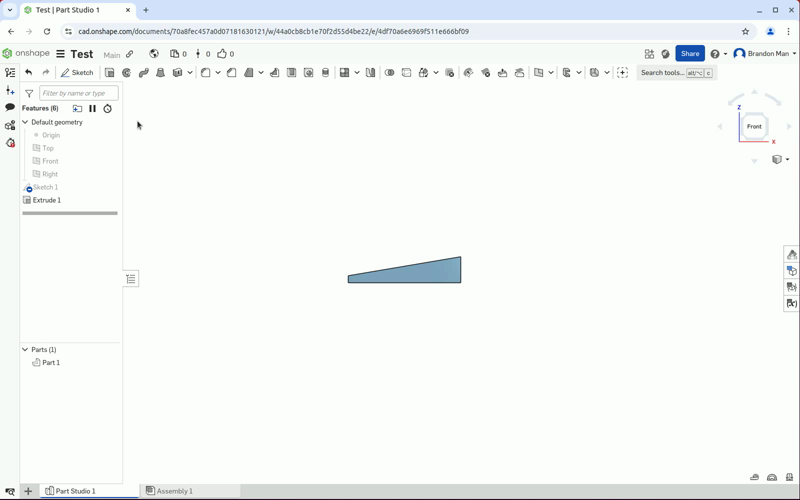
mouse_move(73, 189)
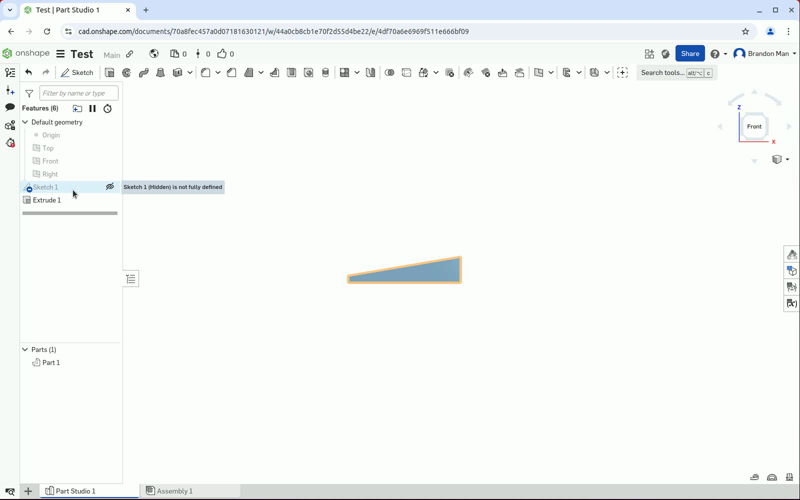
click(73, 189)
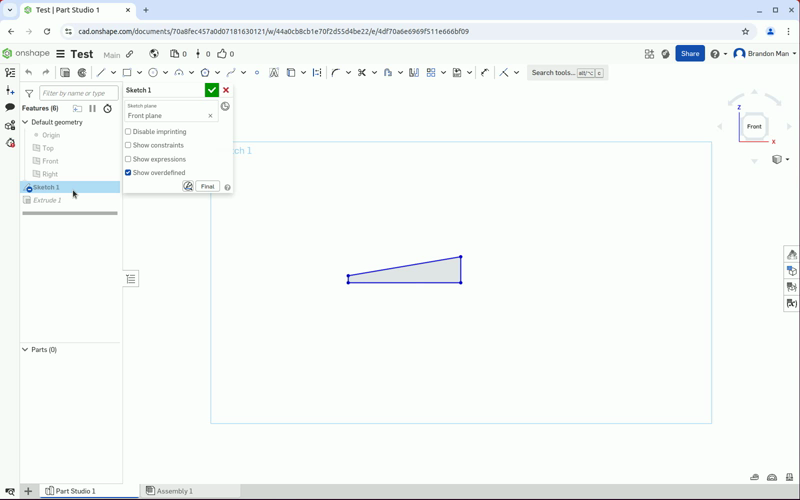
mouse_move(229, 92)
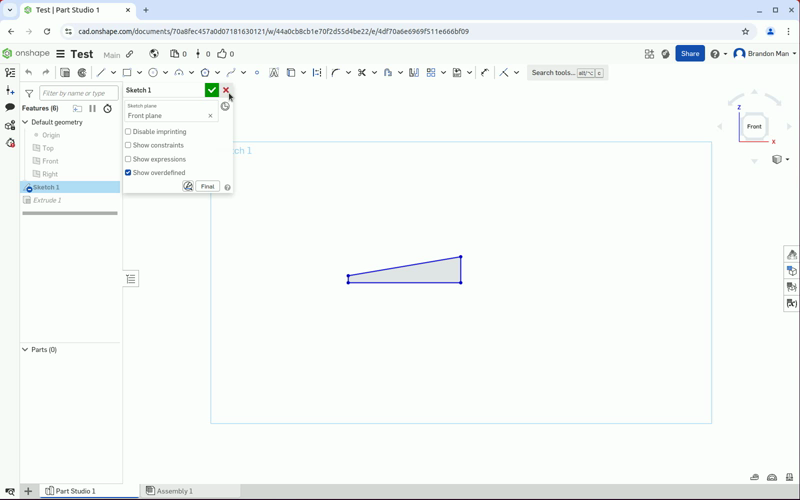
click(229, 92)
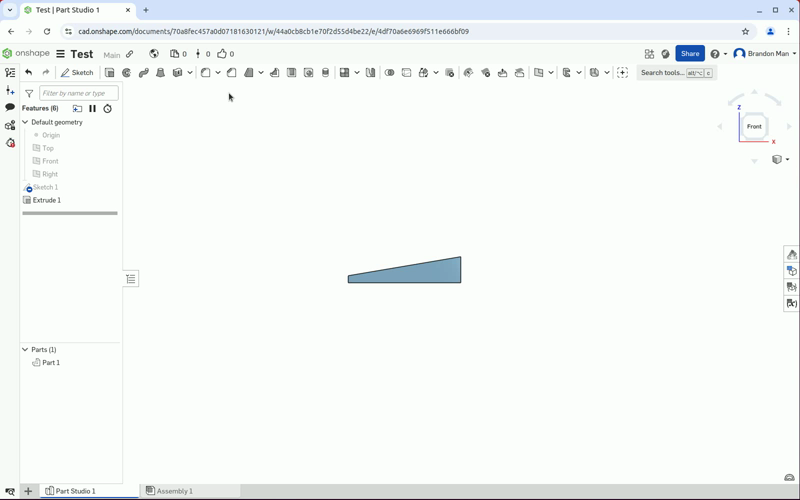
mouse_move(73, 352)
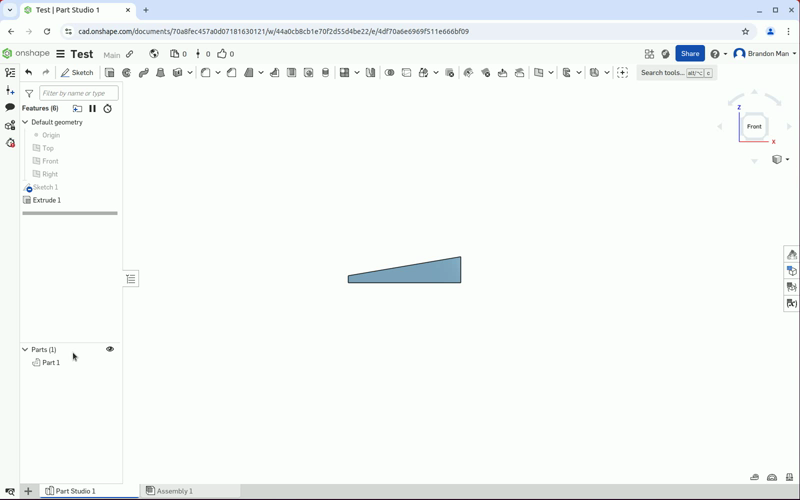
key(y)
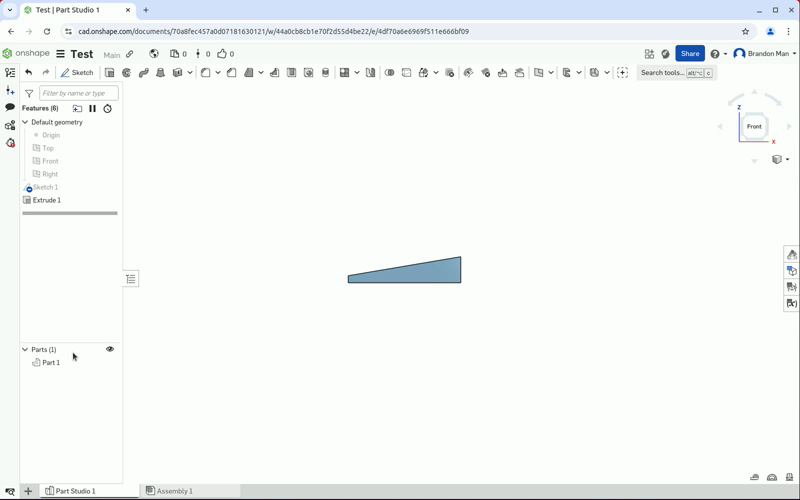
key(shift+p)
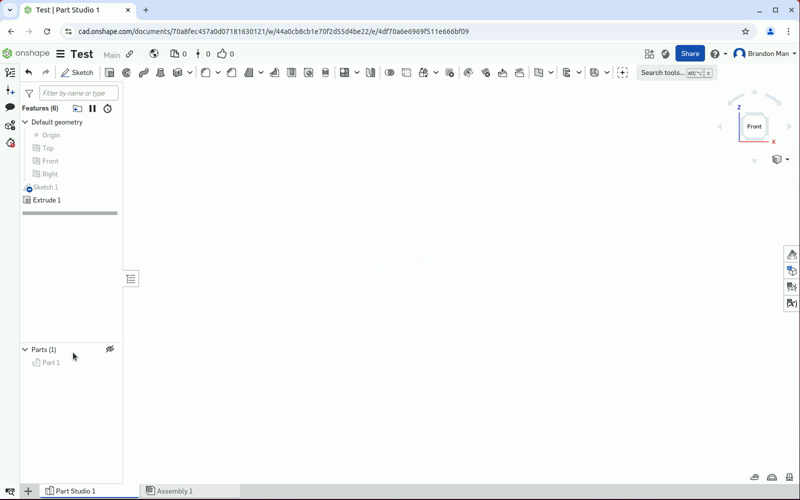
key(space)
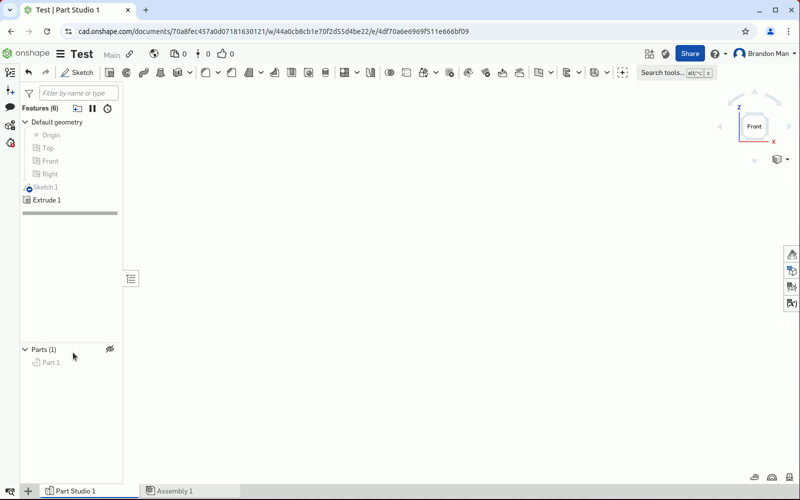
key_down(shift)
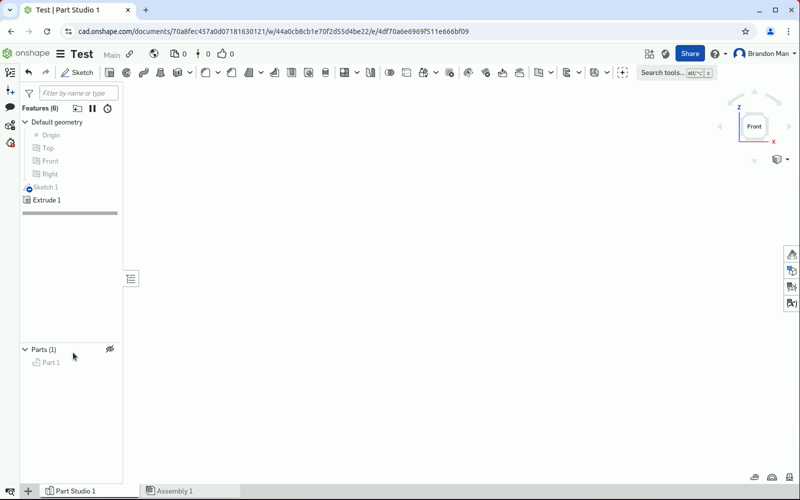
key(left)
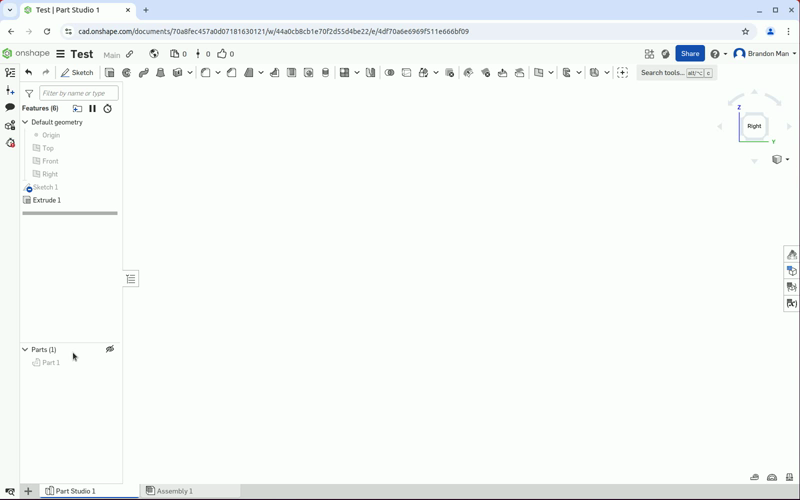
key_up(shift)
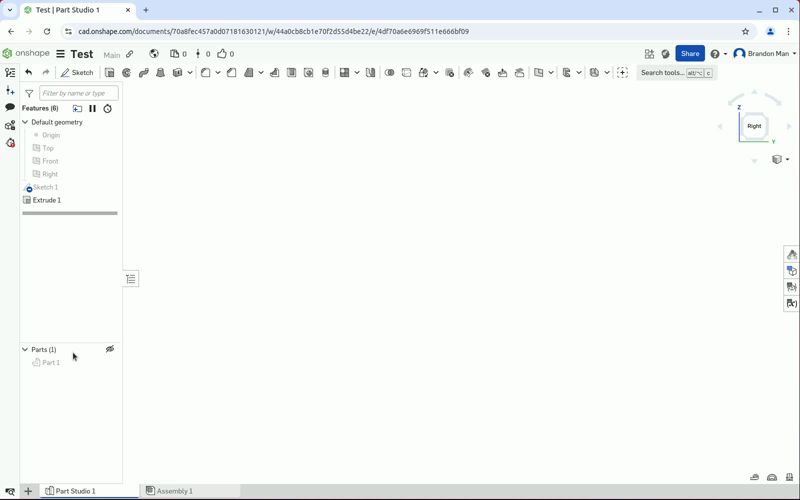
mouse_move(73, 352)
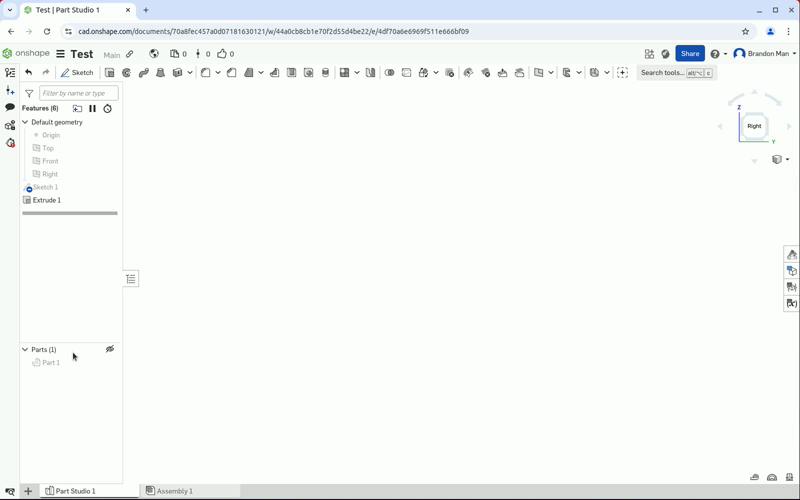
key(shift+y)
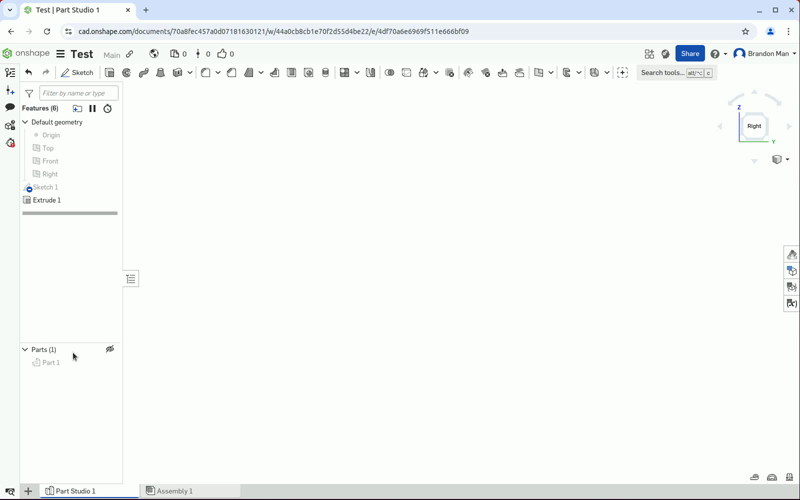
key(shift+s)
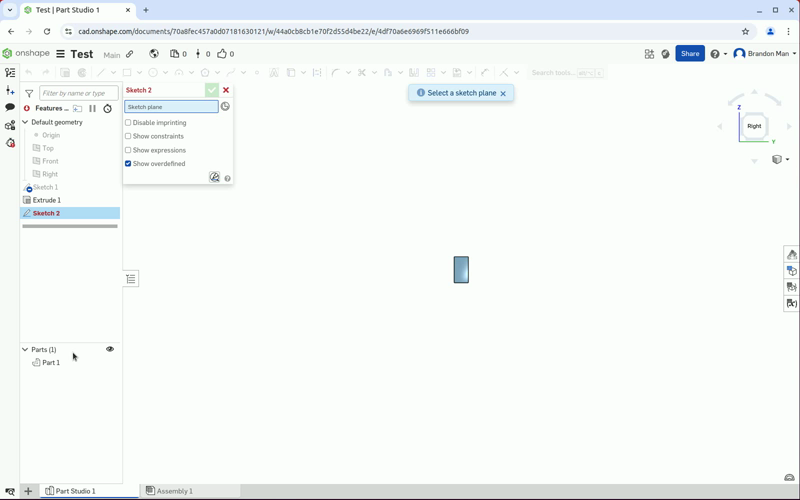
mouse_move(73, 176)
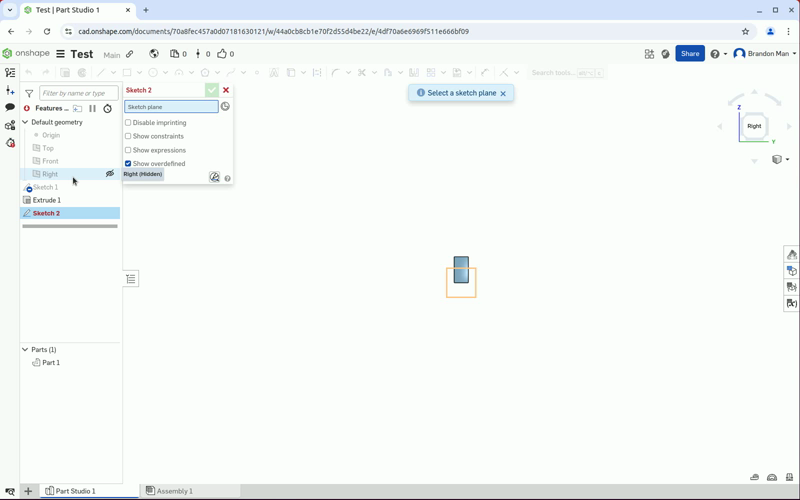
click(73, 176)
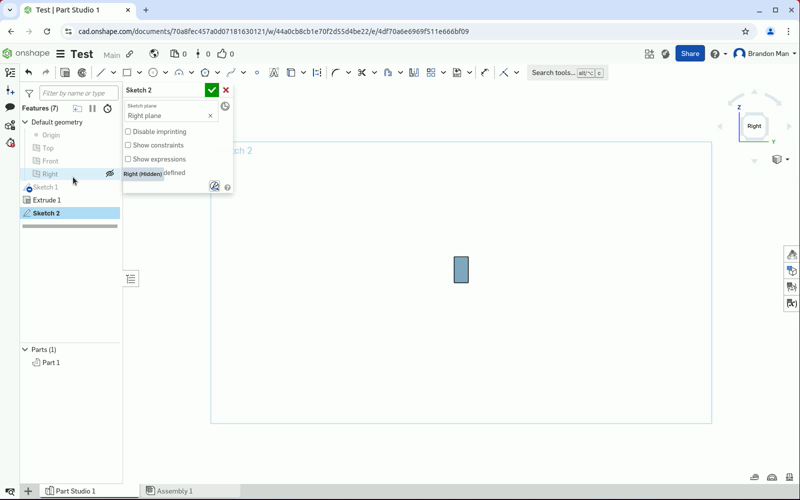
mouse_move(73, 352)
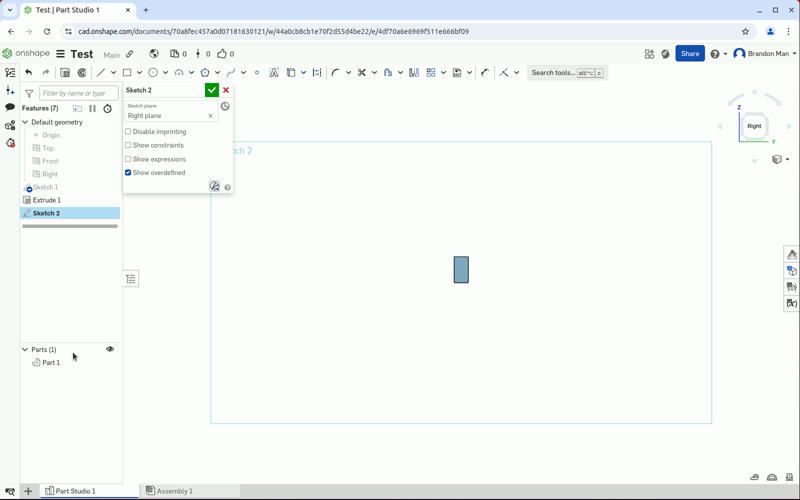
key(y)
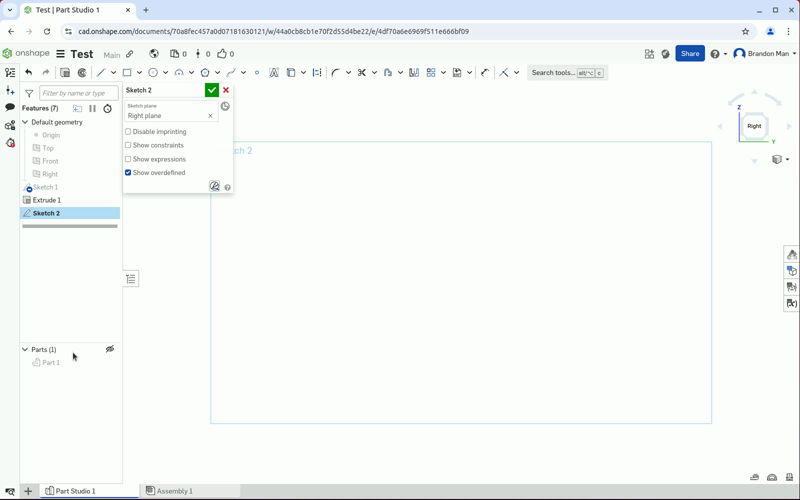
key(c)
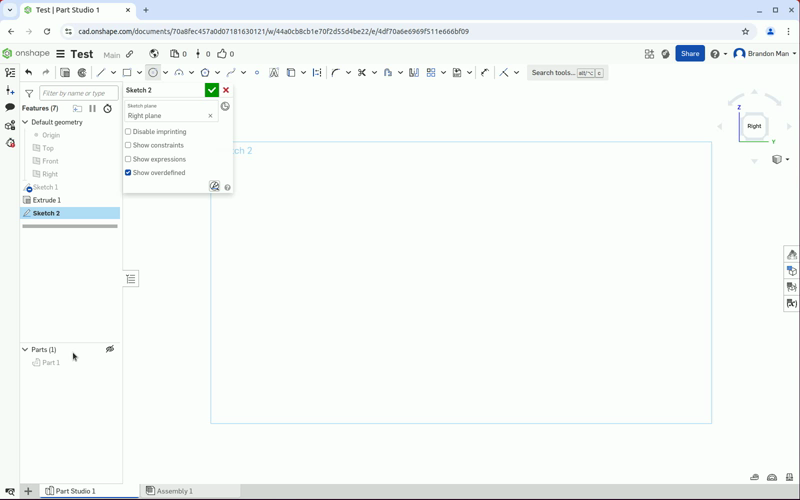
key_down(shift)
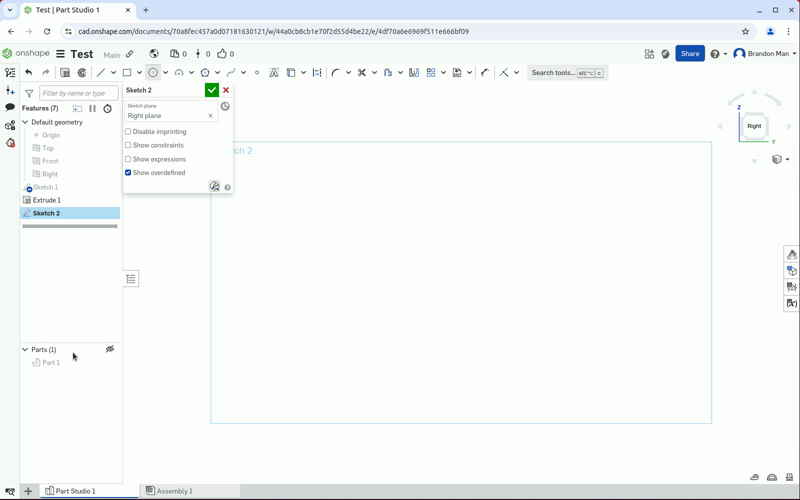
mouse_move(461, 270)
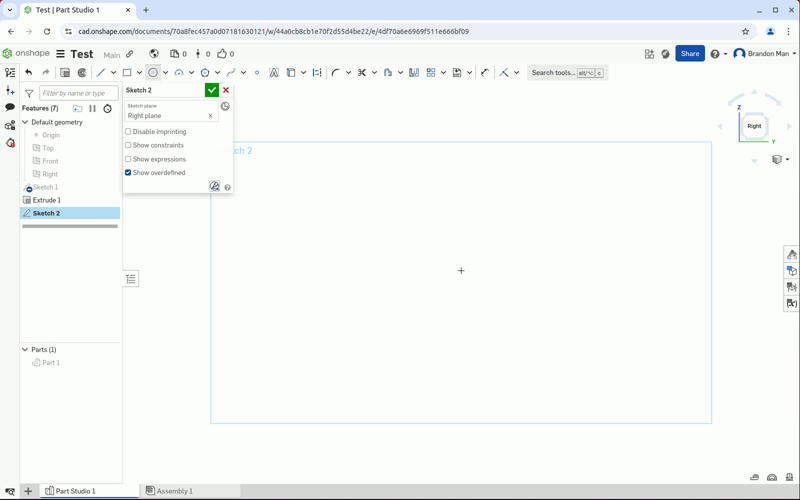
click(461, 270)
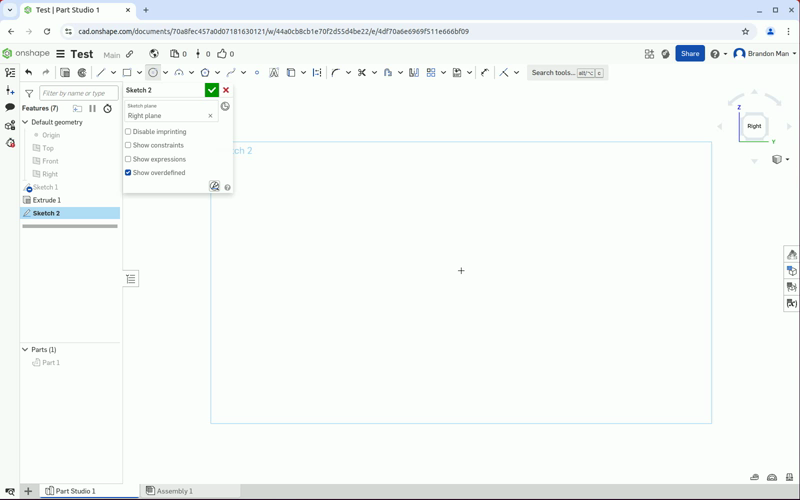
key_up(shift)
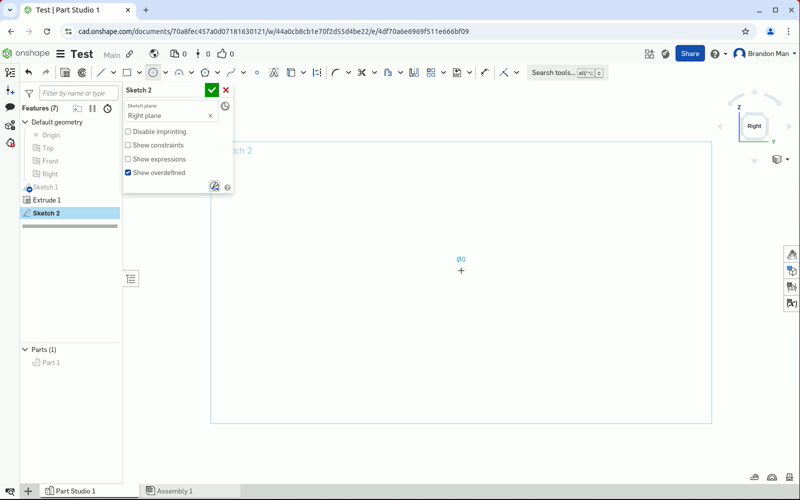
mouse_move(465, 270)
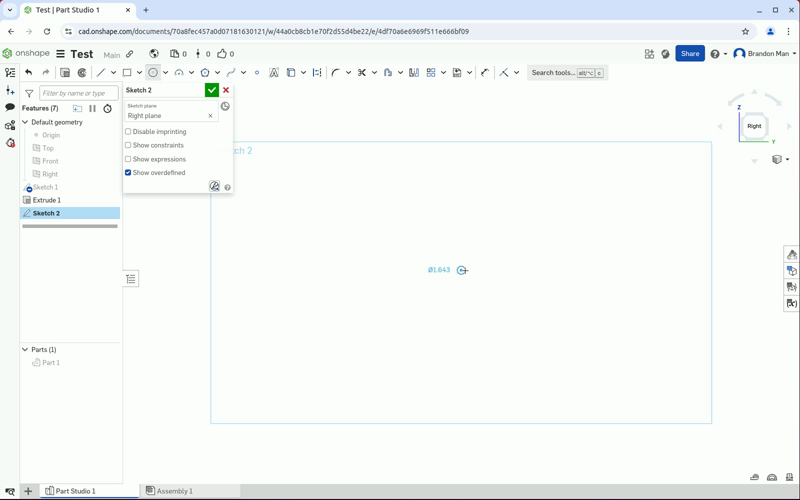
click(465, 270)
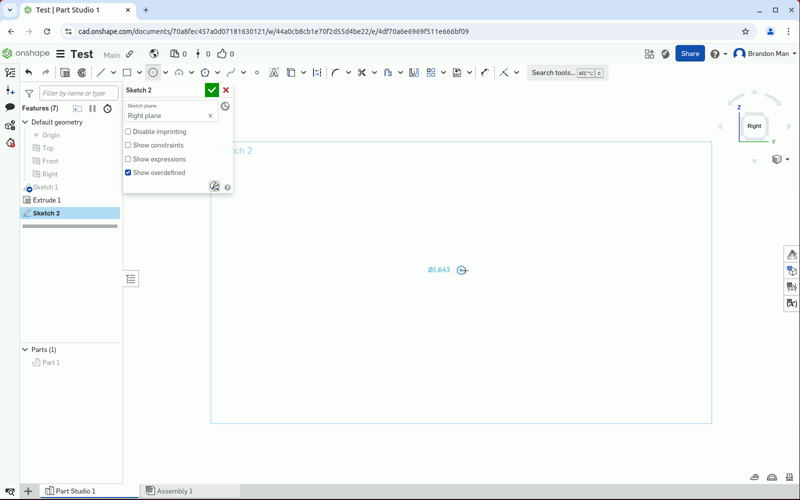
key(esc)
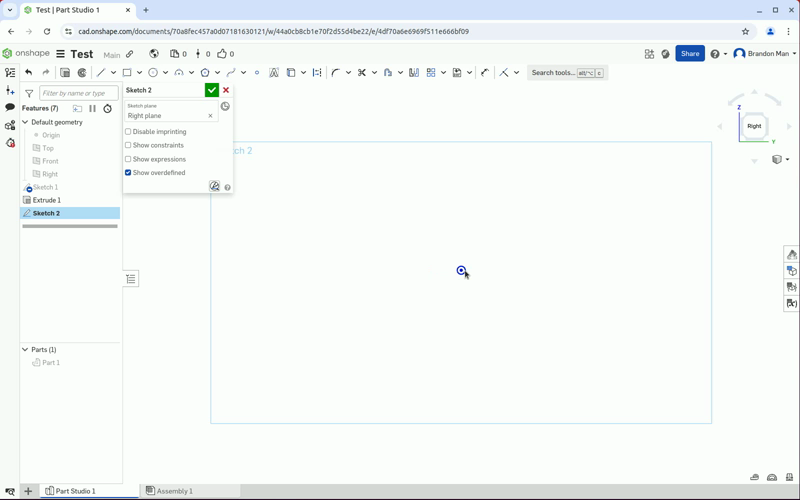
mouse_move(457, 269)
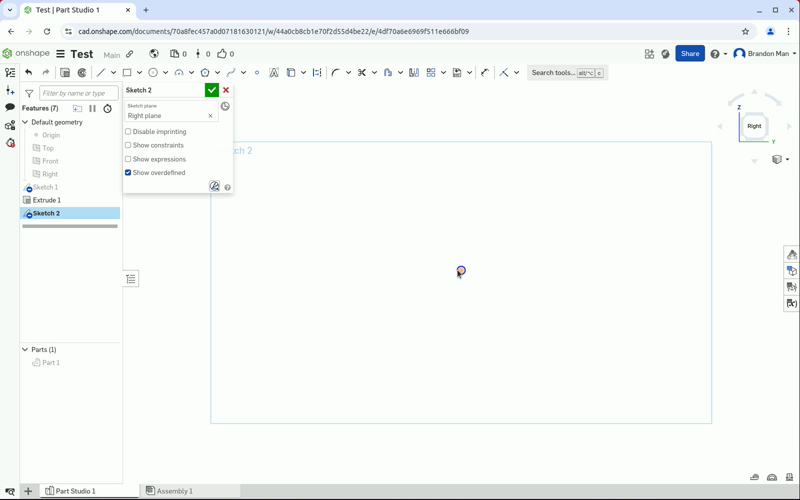
scroll(6)
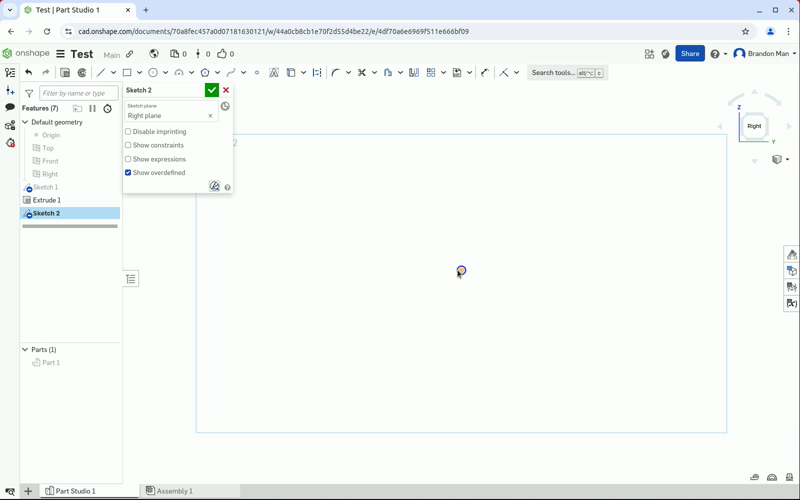
scroll(6)
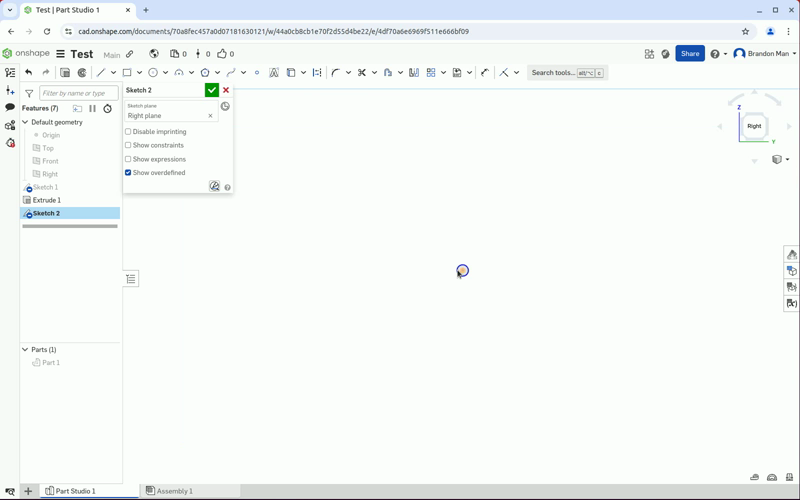
scroll(6)
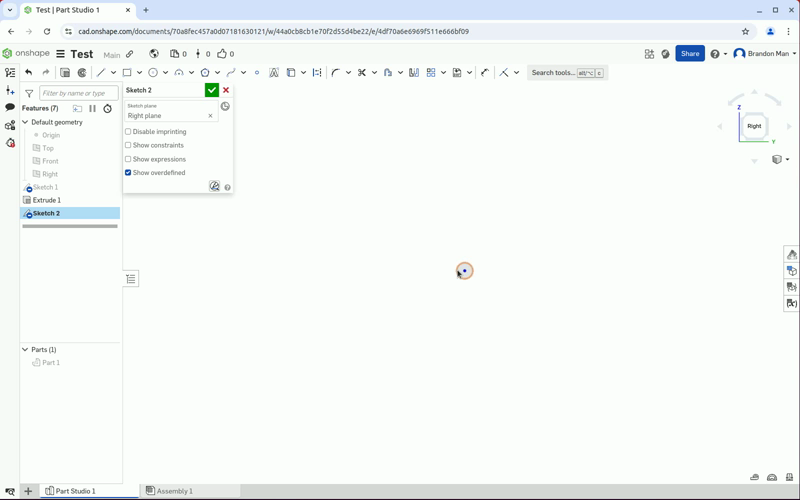
scroll(6)
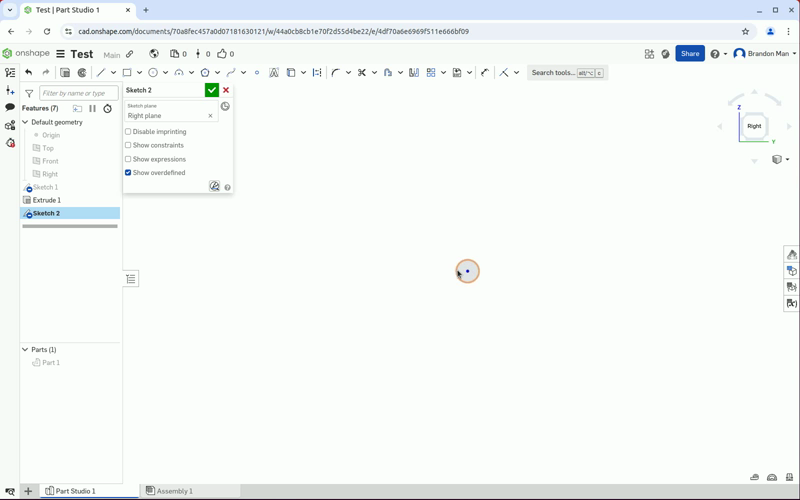
scroll(6)
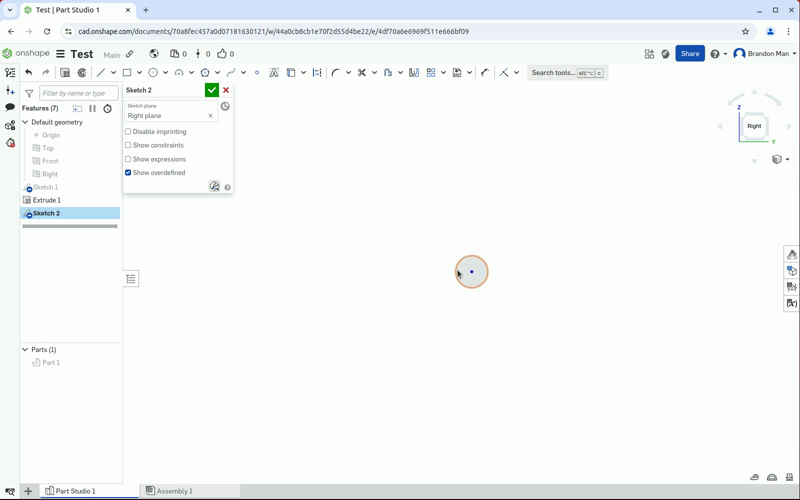
scroll(6)
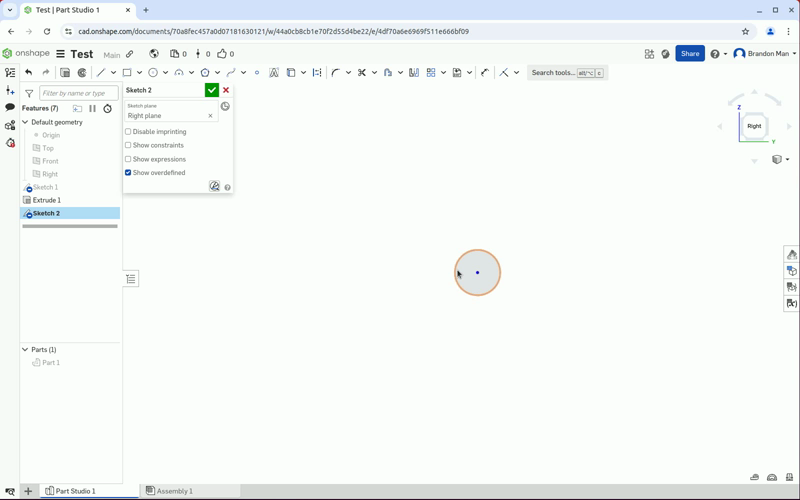
scroll(6)
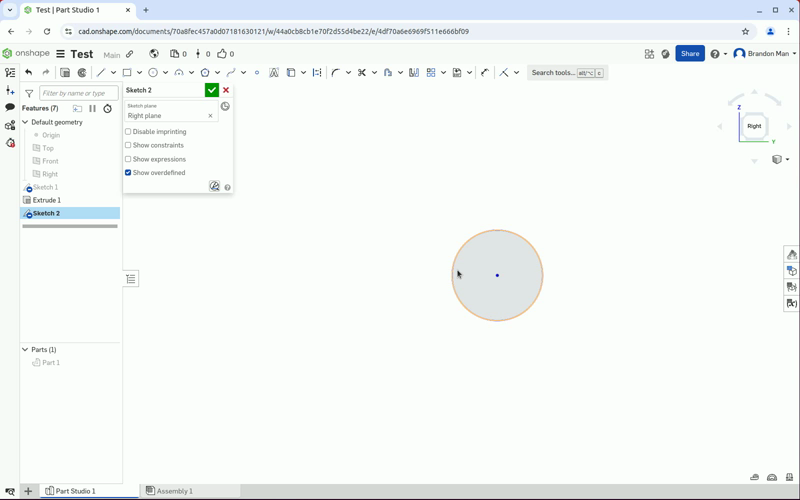
click(457, 269)
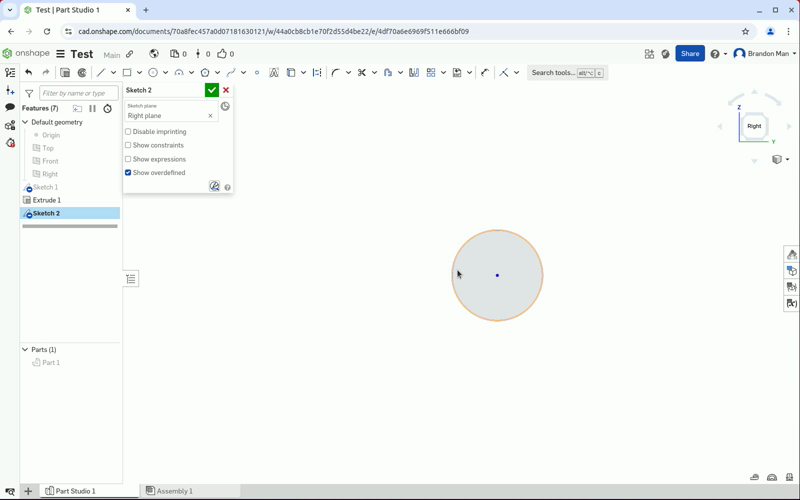
scroll(-6)
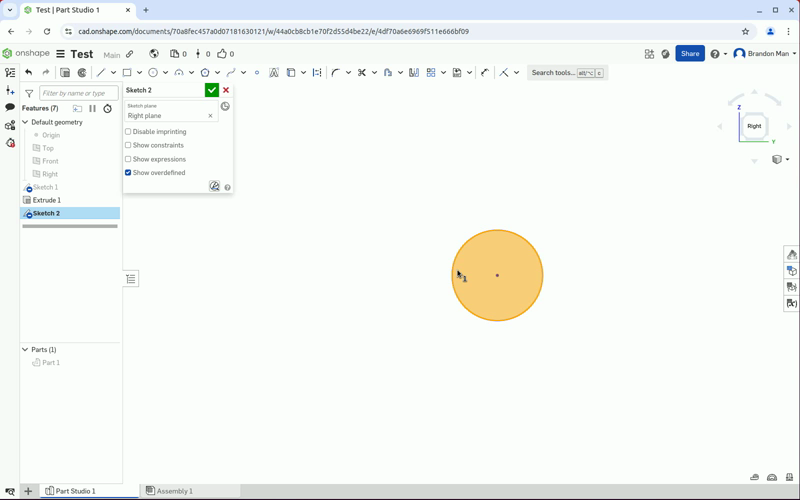
scroll(-6)
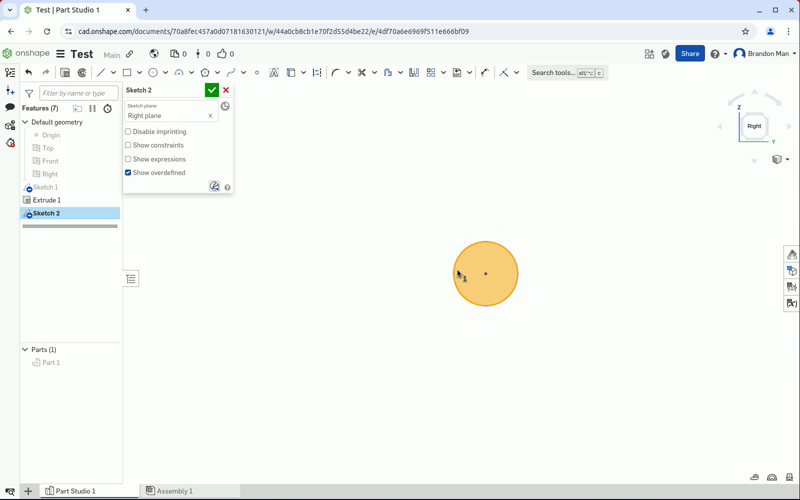
scroll(-6)
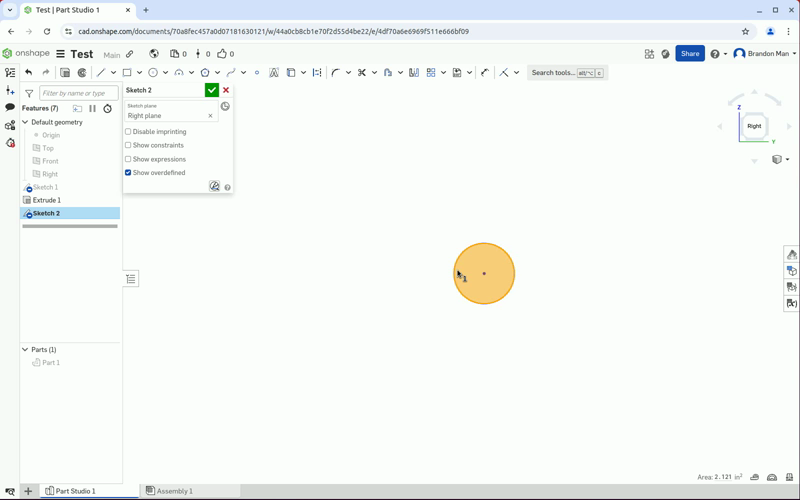
scroll(-6)
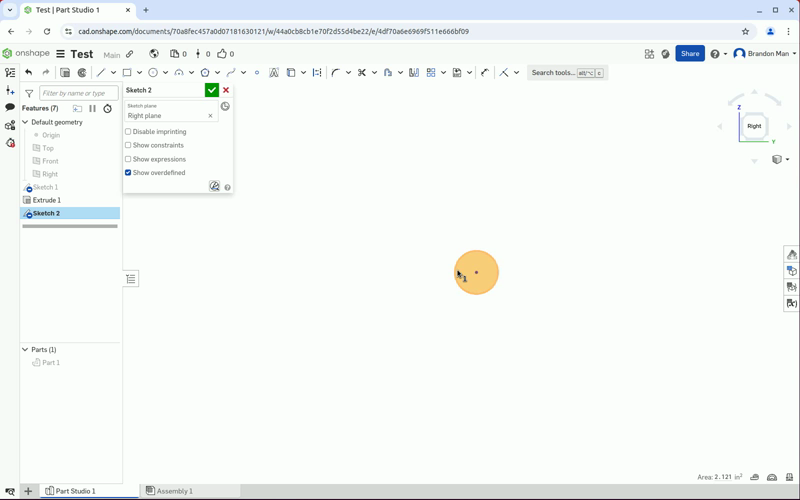
scroll(-6)
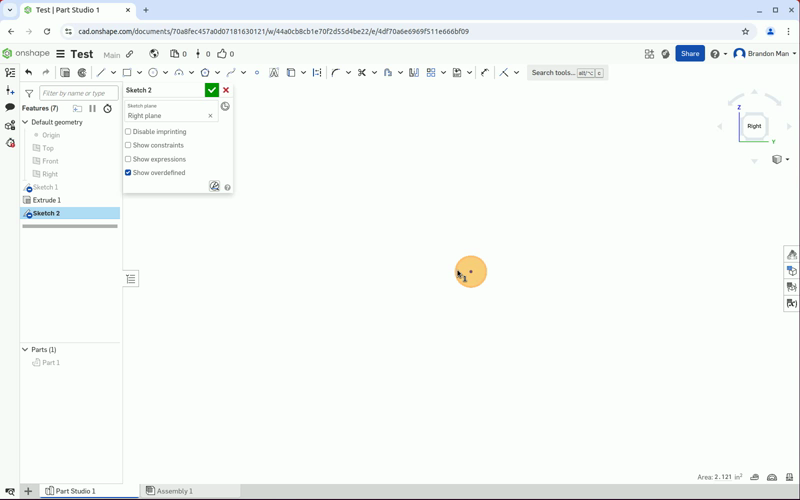
scroll(-6)
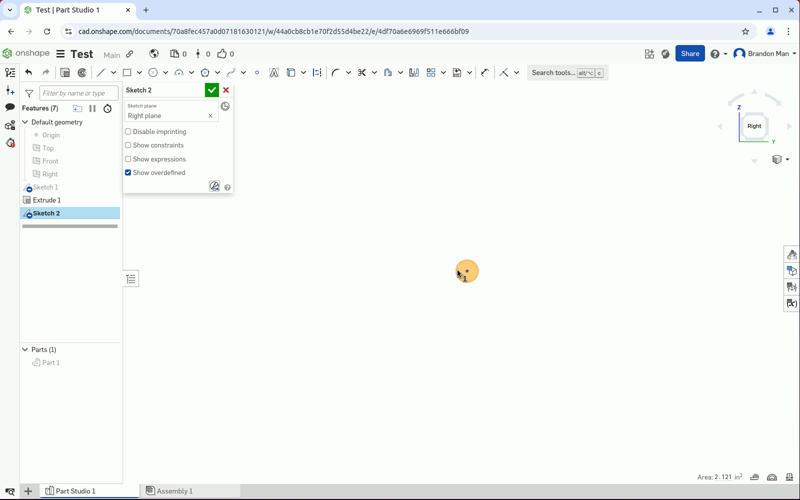
scroll(-6)
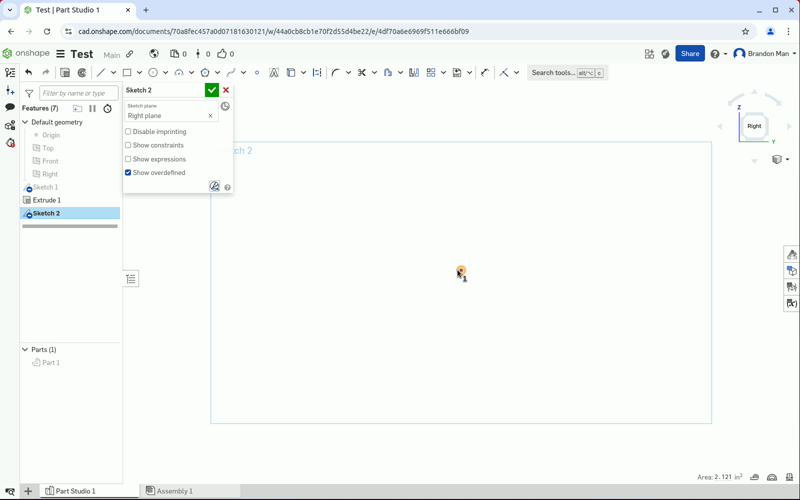
mouse_move(73, 352)
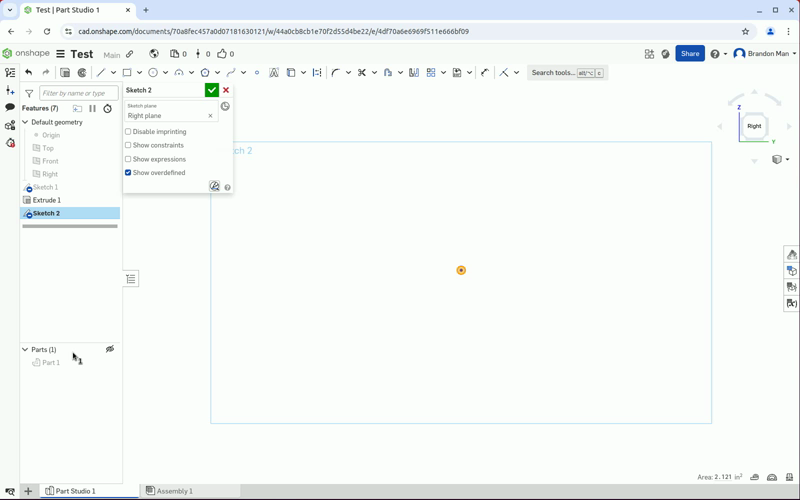
key(shift+y)
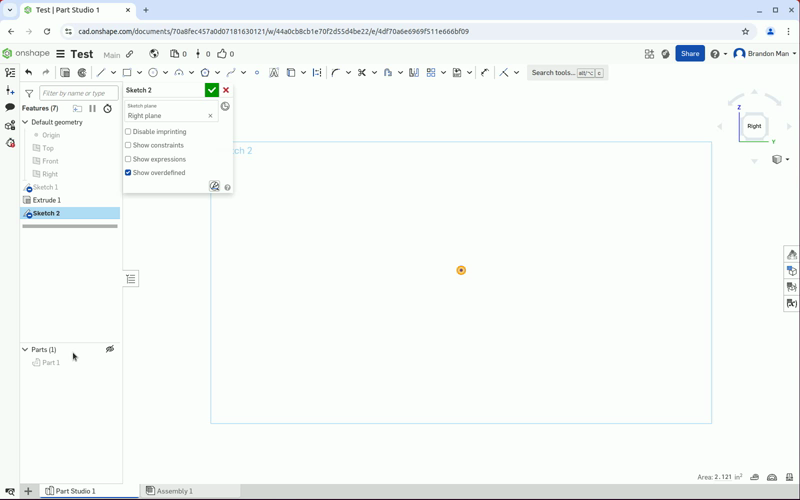
key(shift+e)
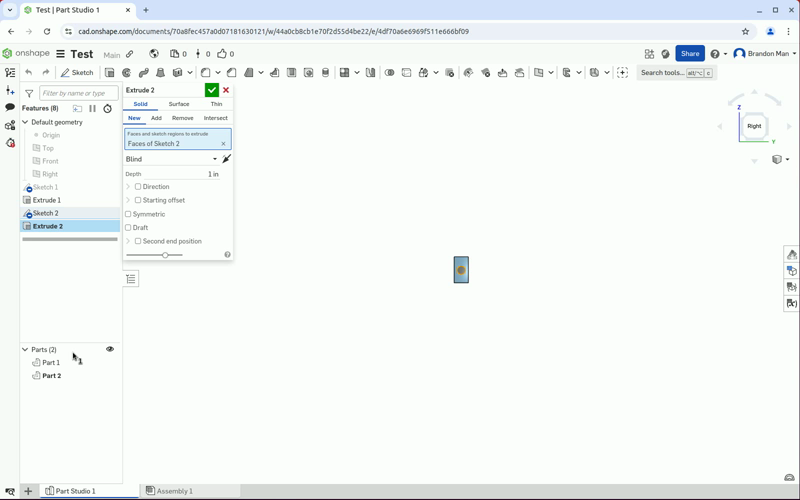
mouse_move(143, 106)
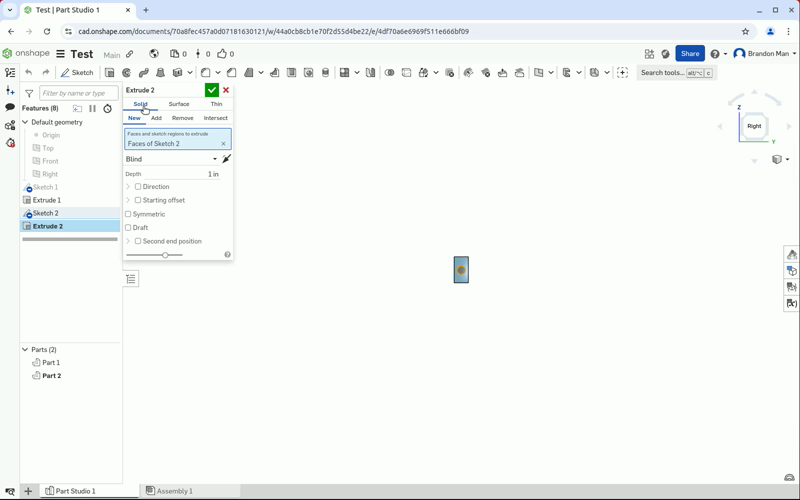
click(143, 106)
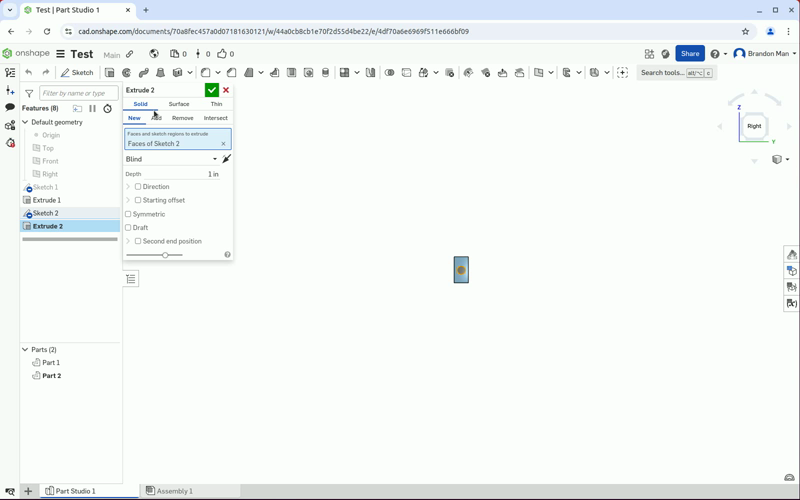
mouse_move(186, 120)
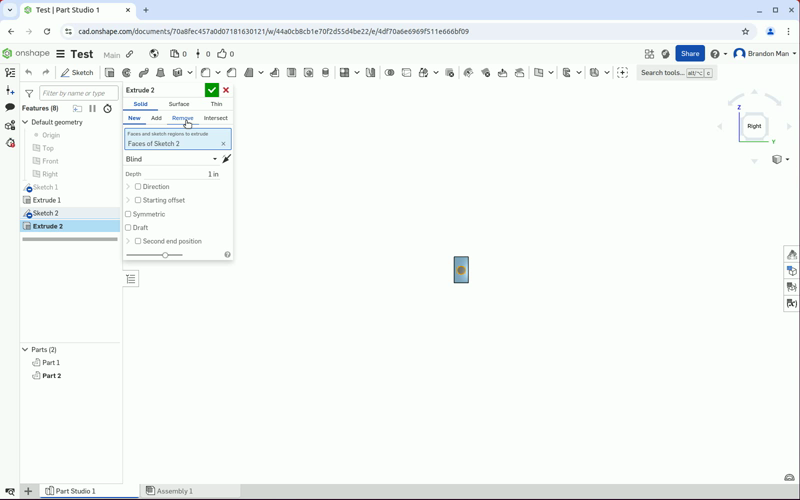
click(186, 120)
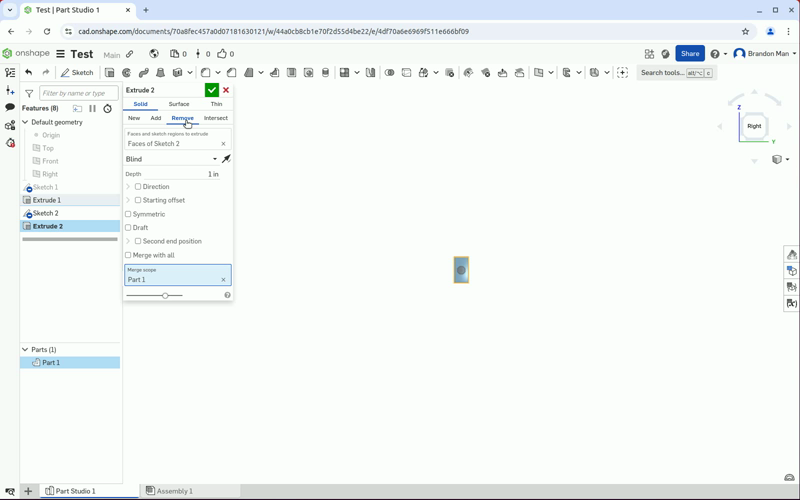
key(tab, 4)
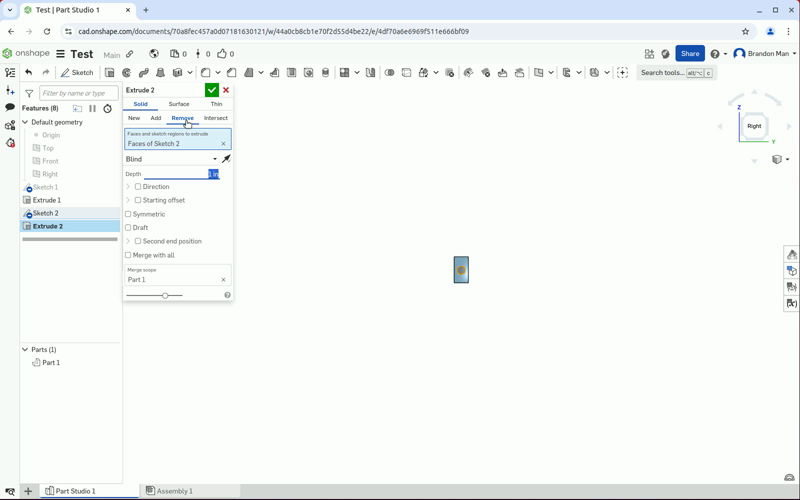
text(3.851)
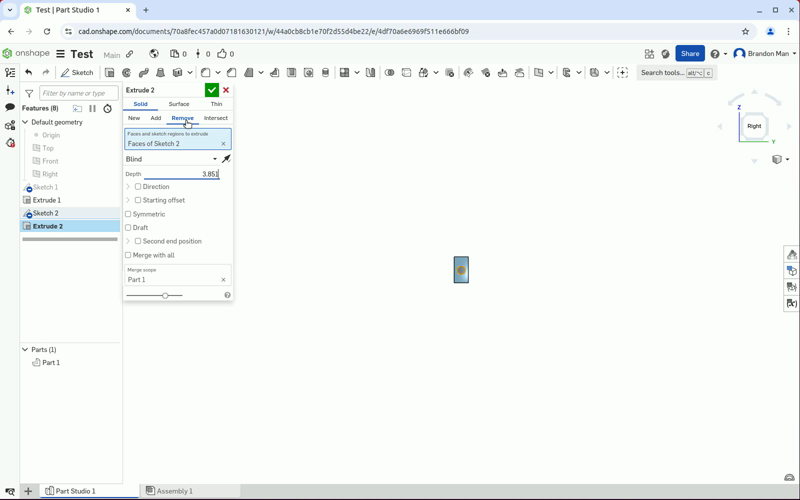
key(tab, 6)
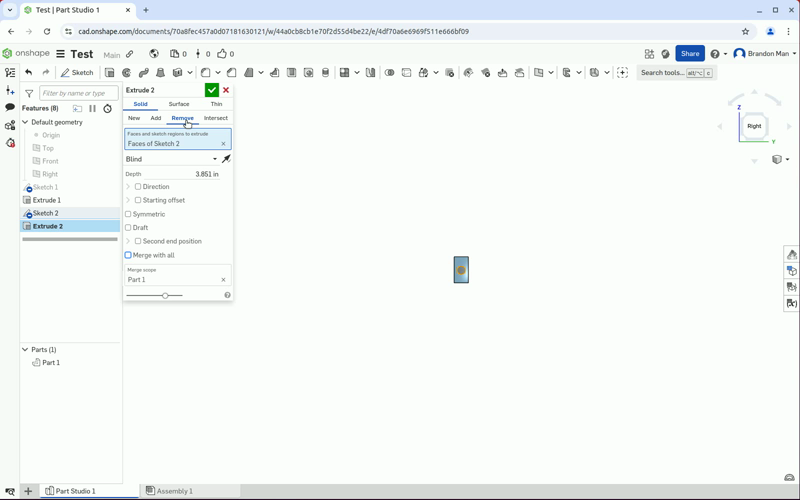
key(space)
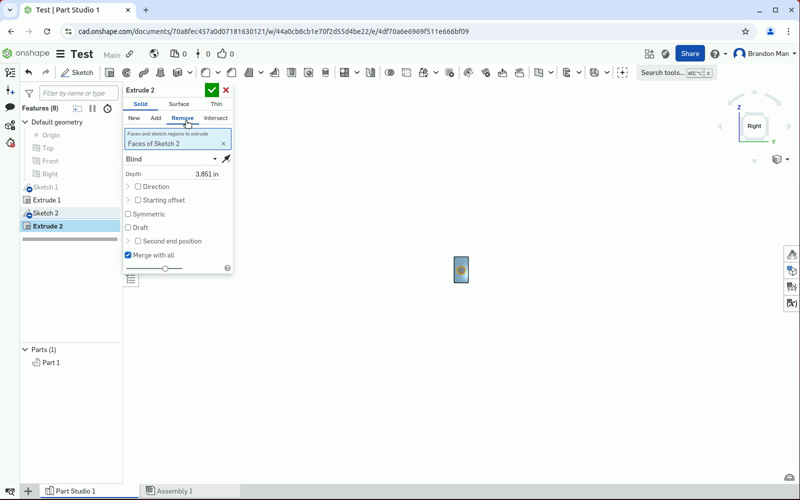
key(enter)
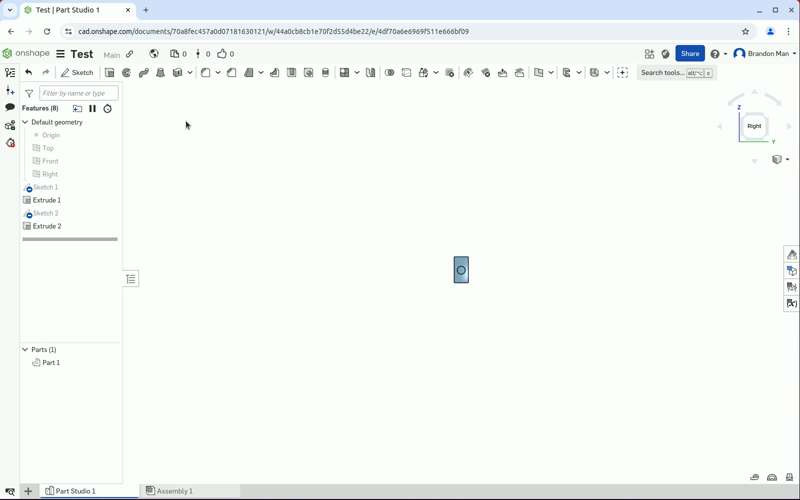
key(shift+h)
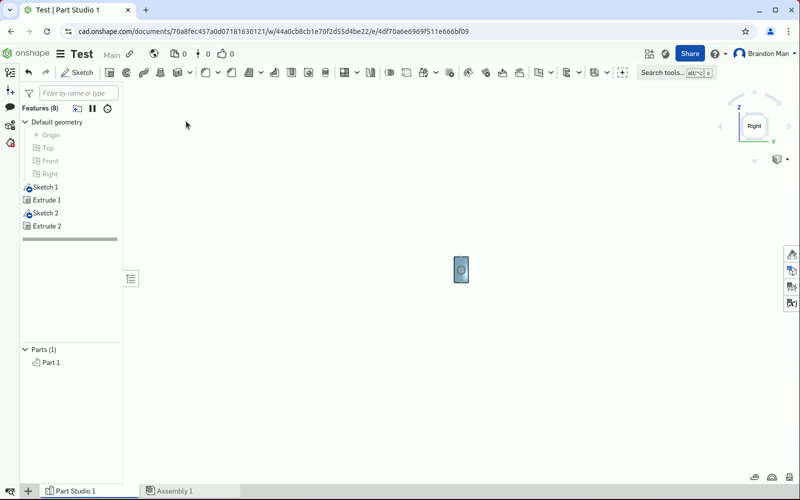
key(shift+h)
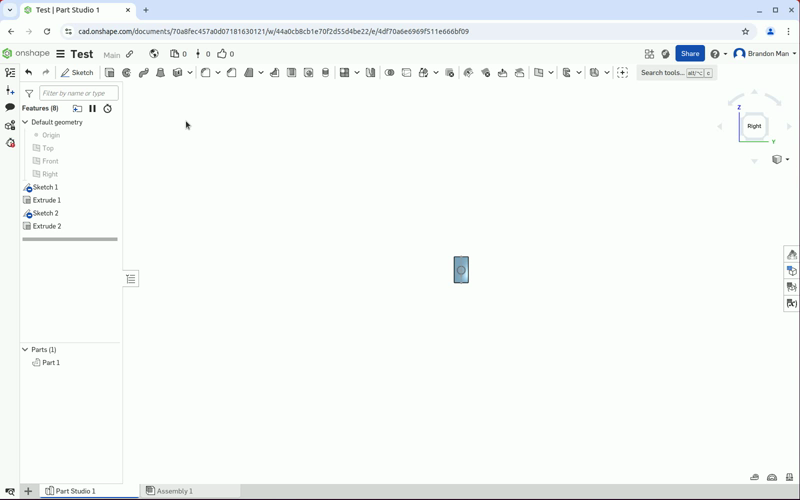
key(shift+7)
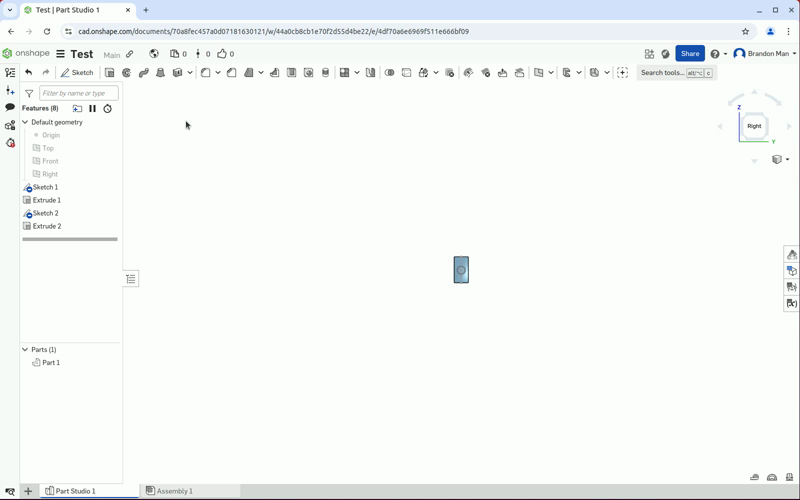
key(right, 2)
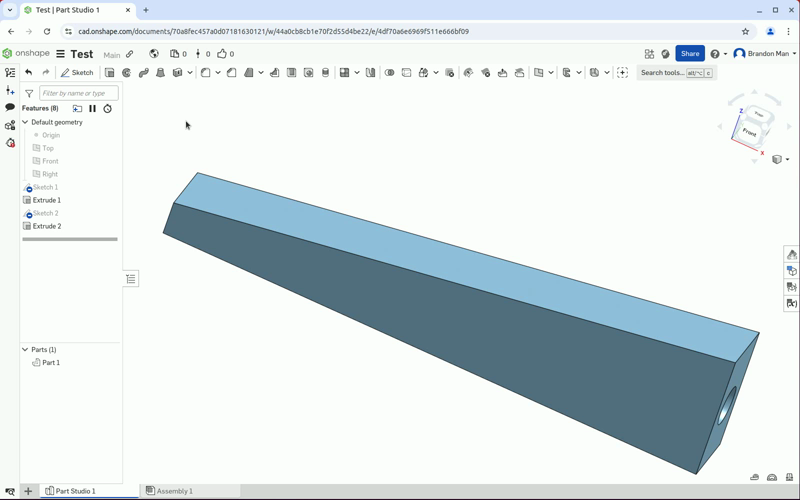
key(down, 2)
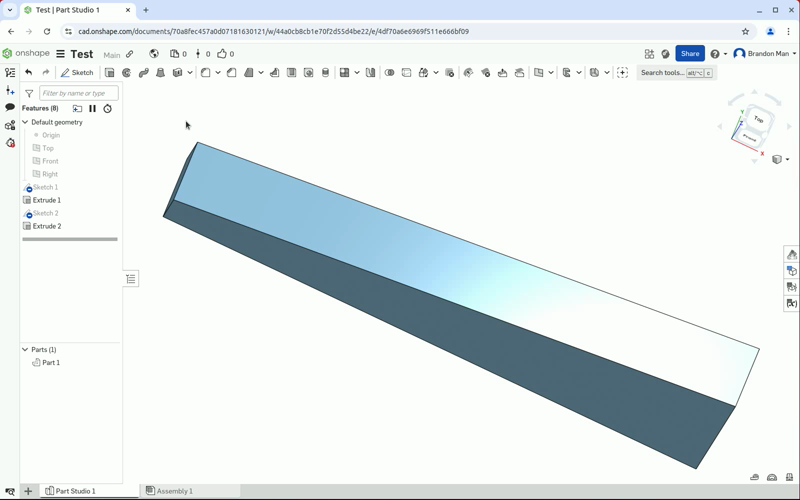
key(up, 2)
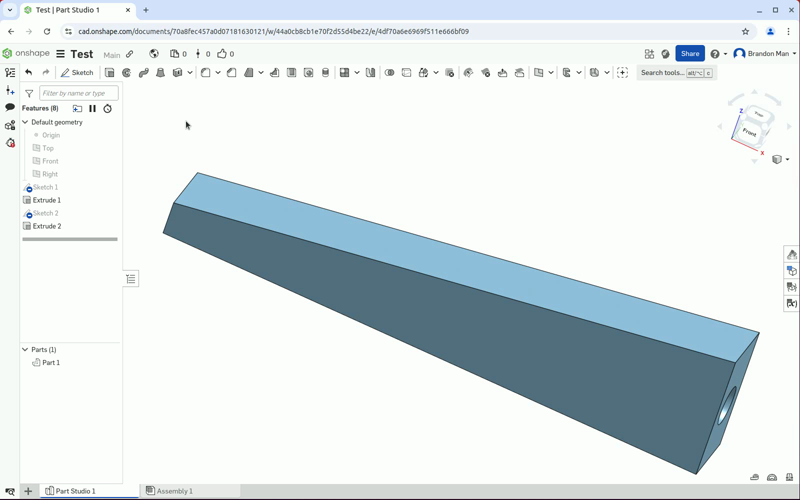
key(left, 2)
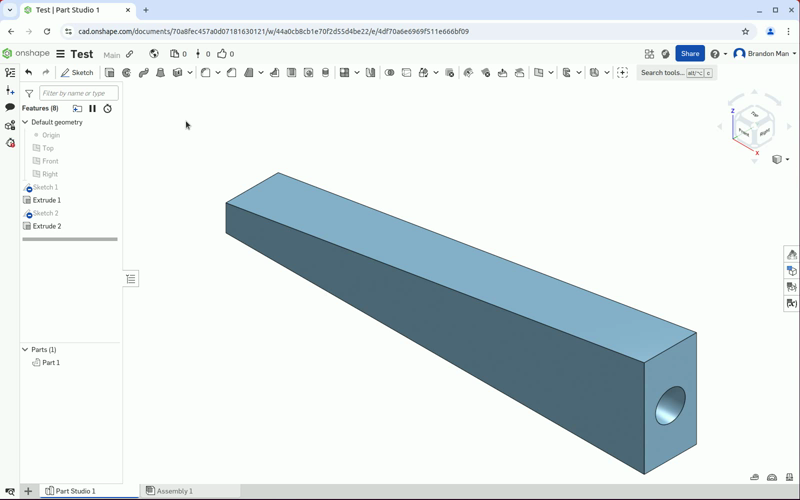
mouse_move(73, 189)
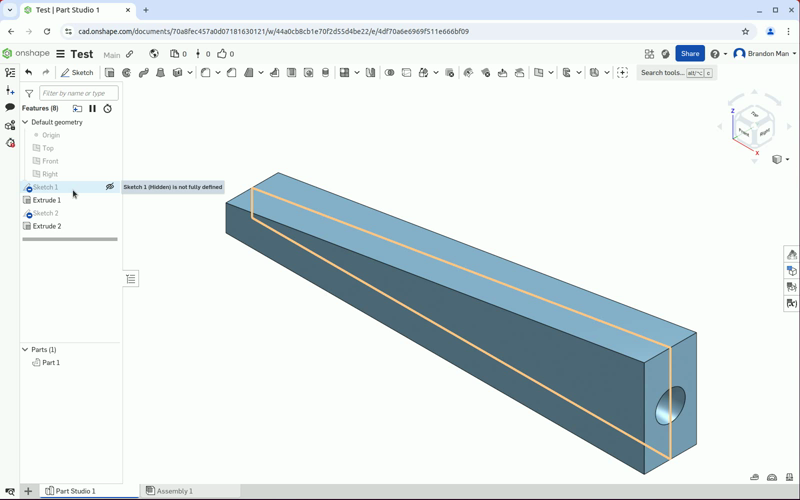
click(73, 189)